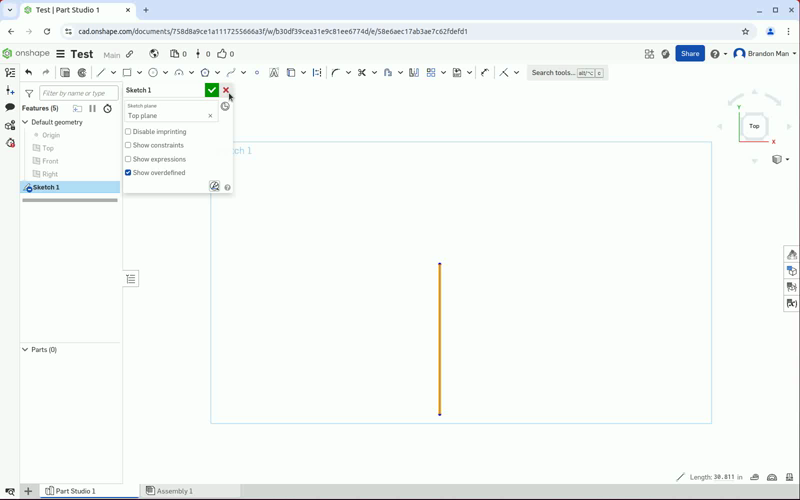
key(shift+h)
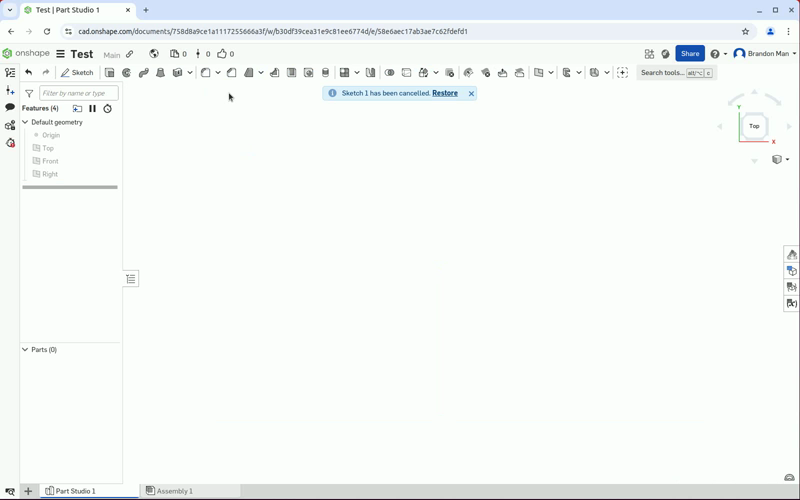
key(shift+s)
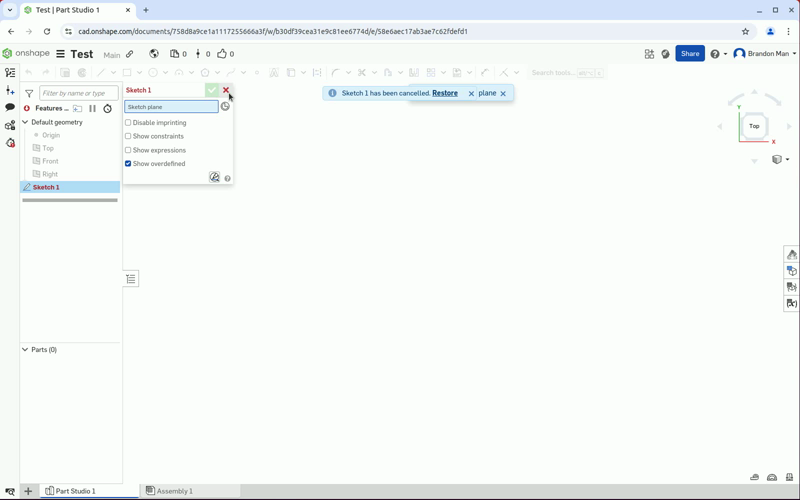
mouse_move(73, 150)
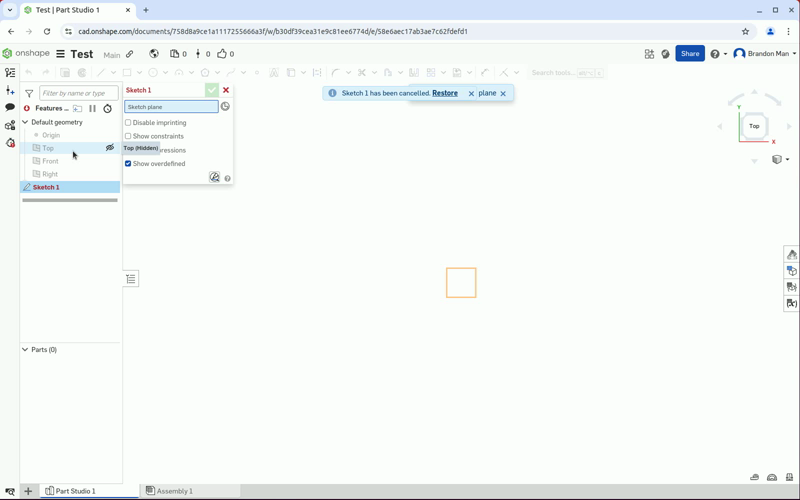
click(73, 150)
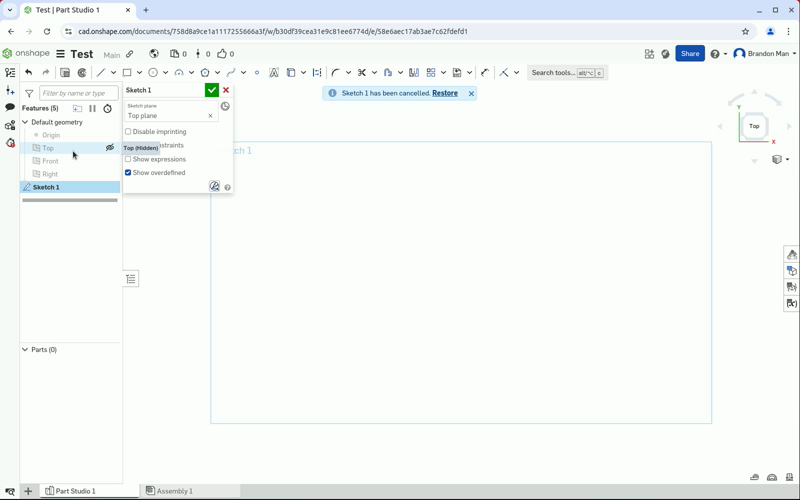
mouse_move(73, 352)
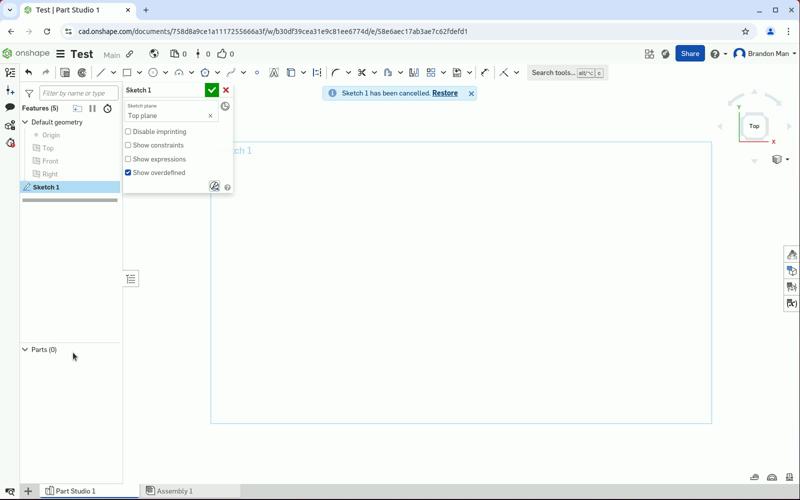
key(y)
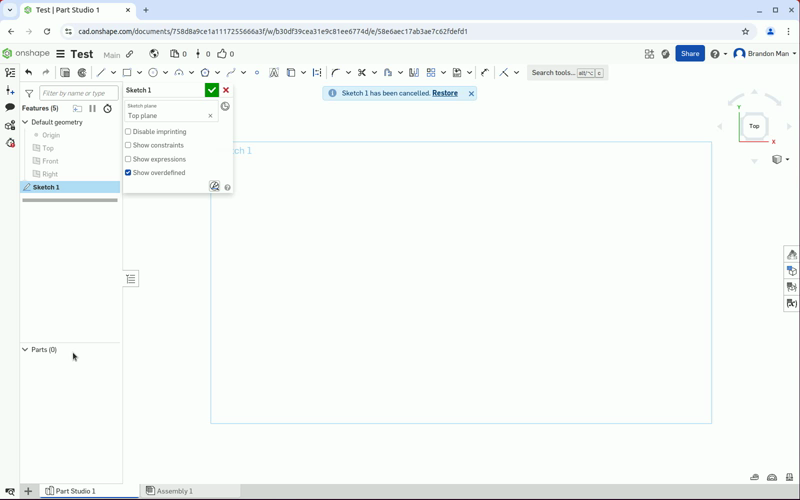
key(l)
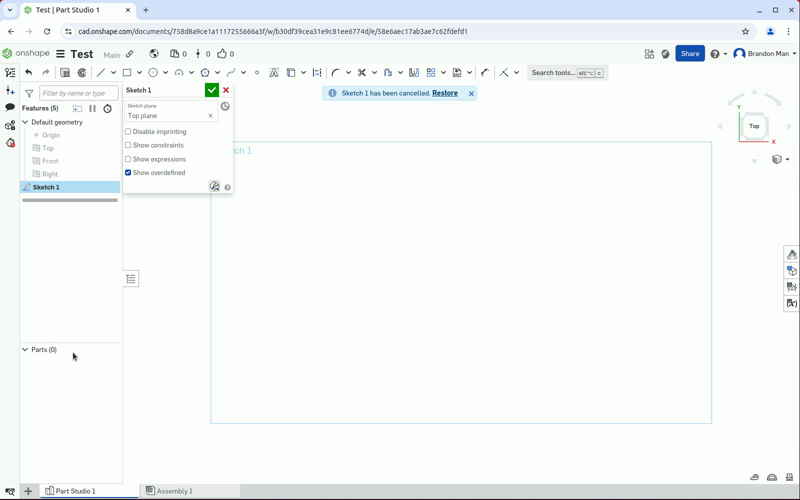
key_down(shift)
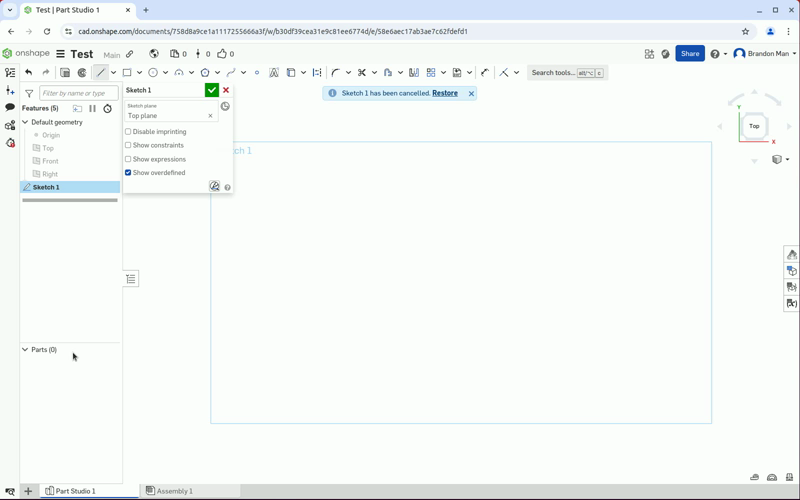
mouse_move(348, 345)
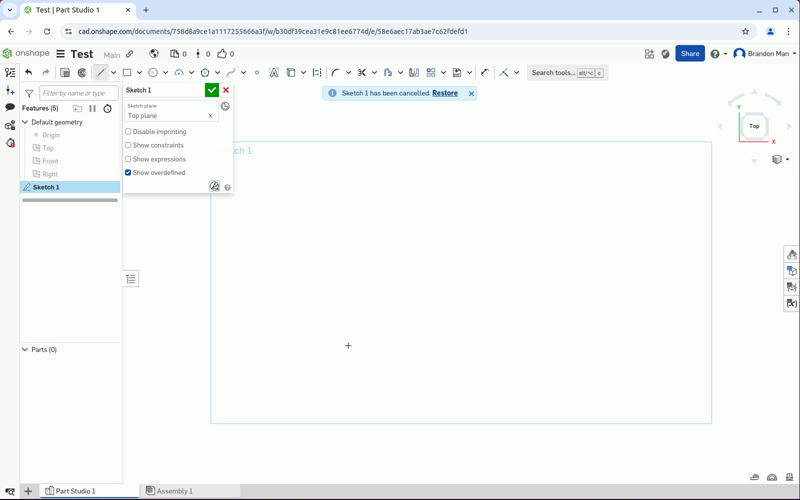
click(348, 345)
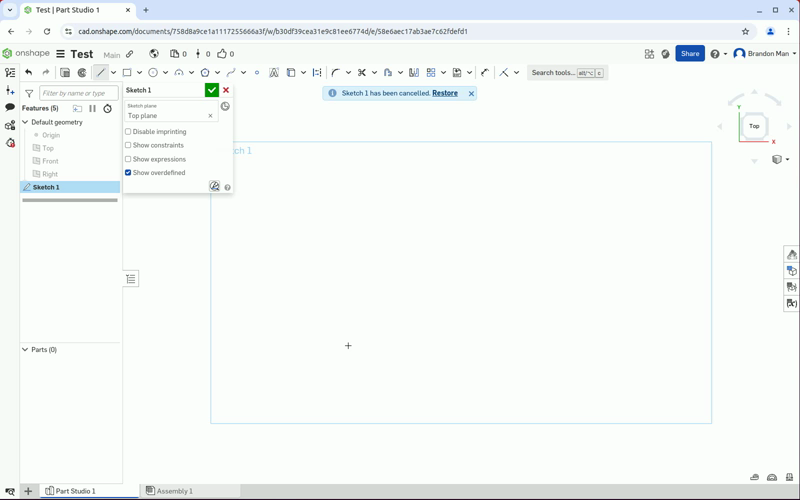
key_up(shift)
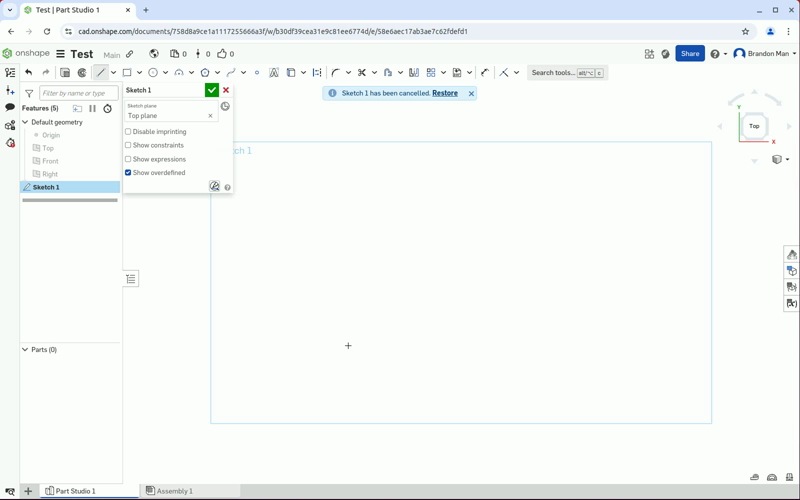
key_down(shift)
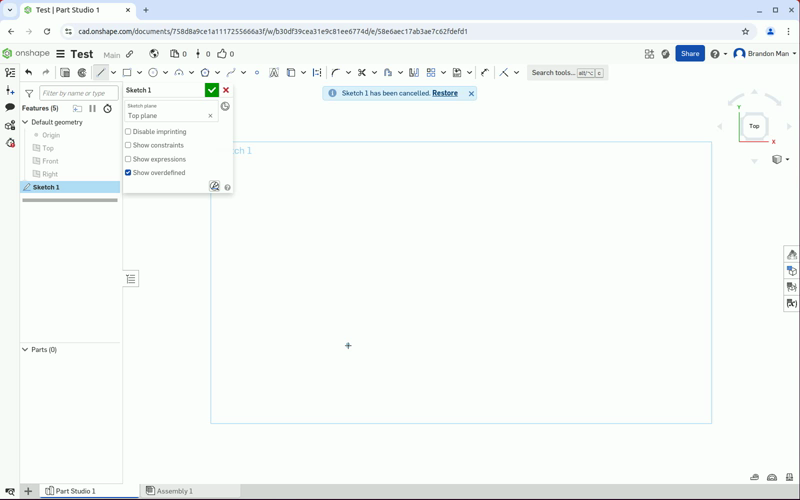
mouse_move(572, 345)
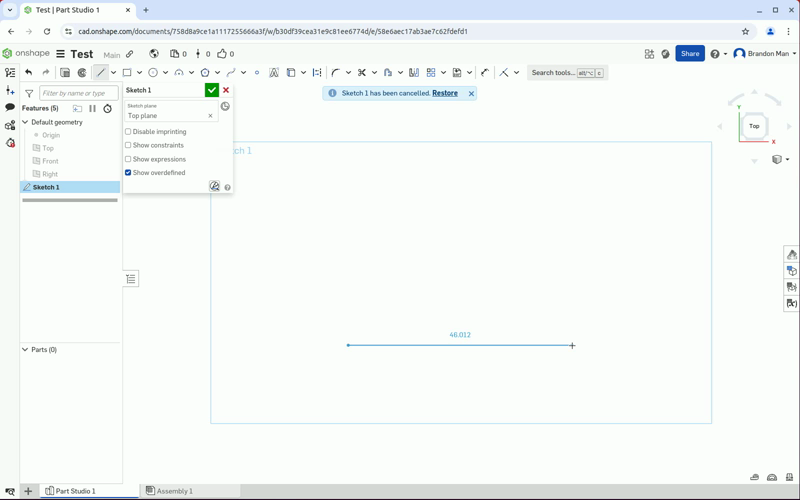
click(572, 345)
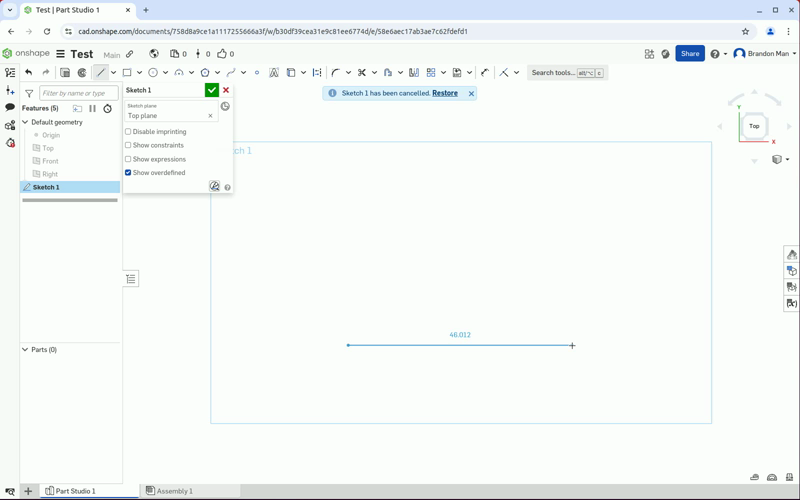
key_up(shift)
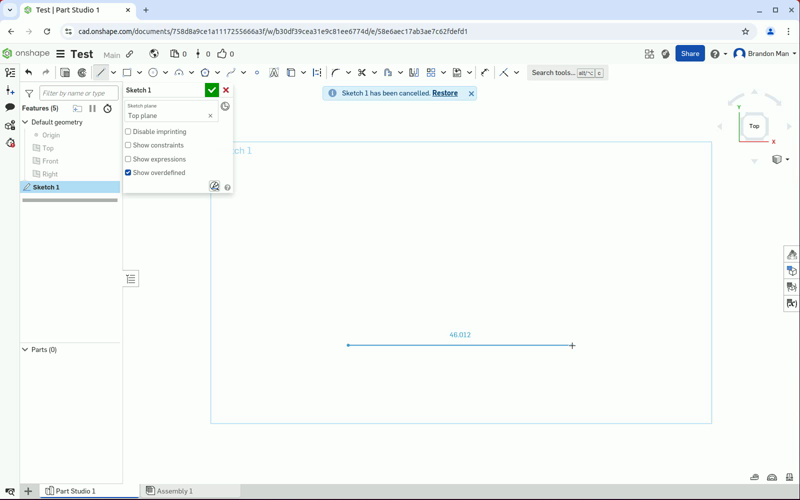
key_down(shift)
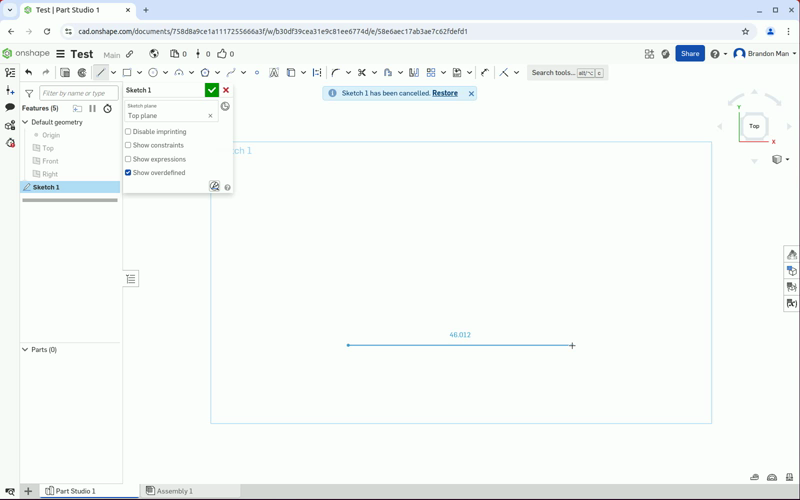
mouse_move(572, 222)
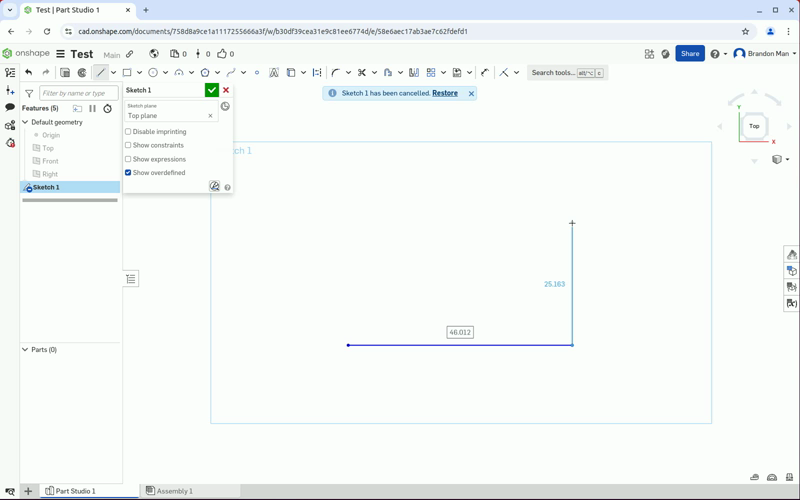
click(572, 222)
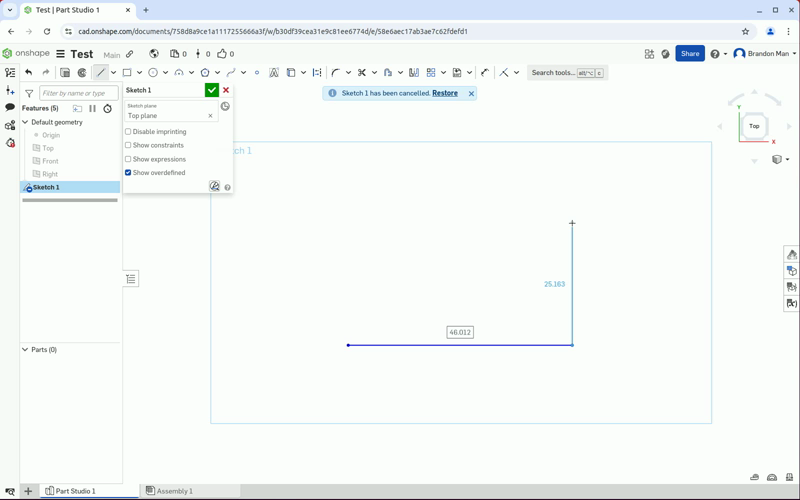
key_up(shift)
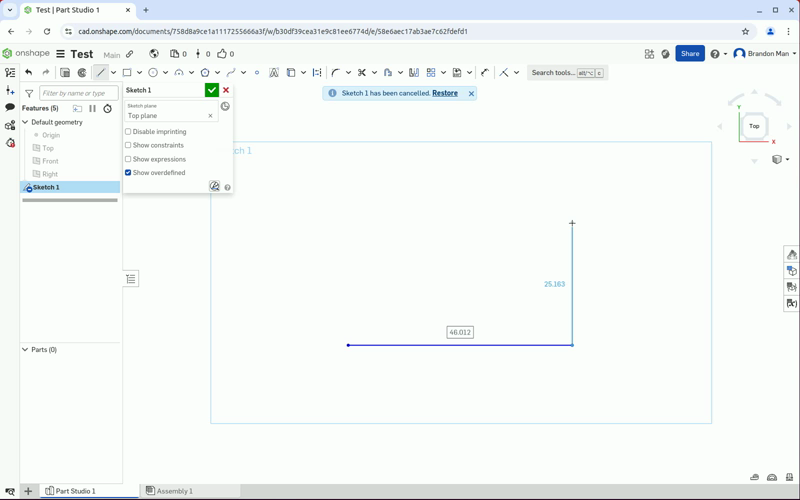
key_down(shift)
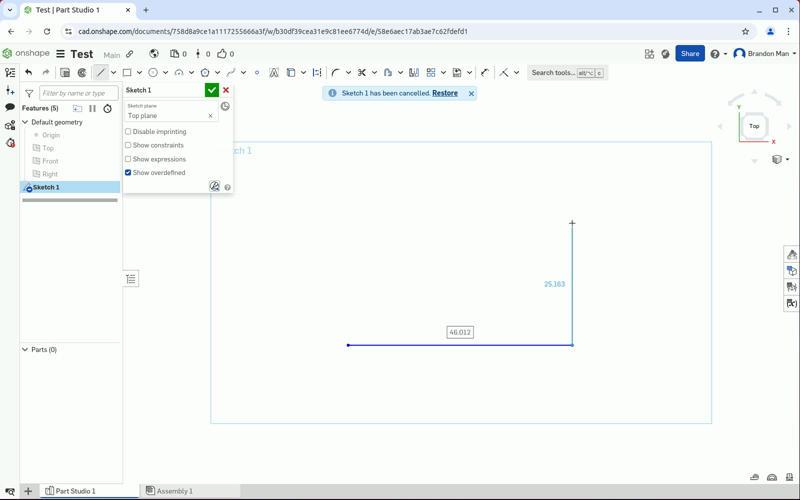
mouse_move(348, 222)
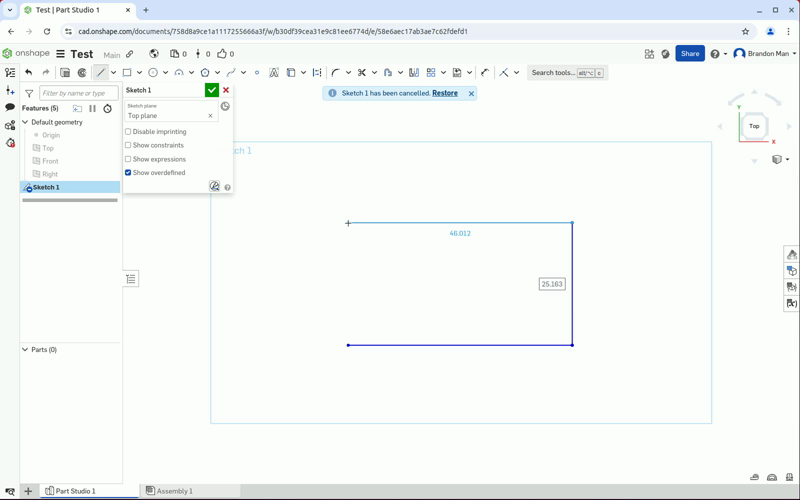
click(348, 222)
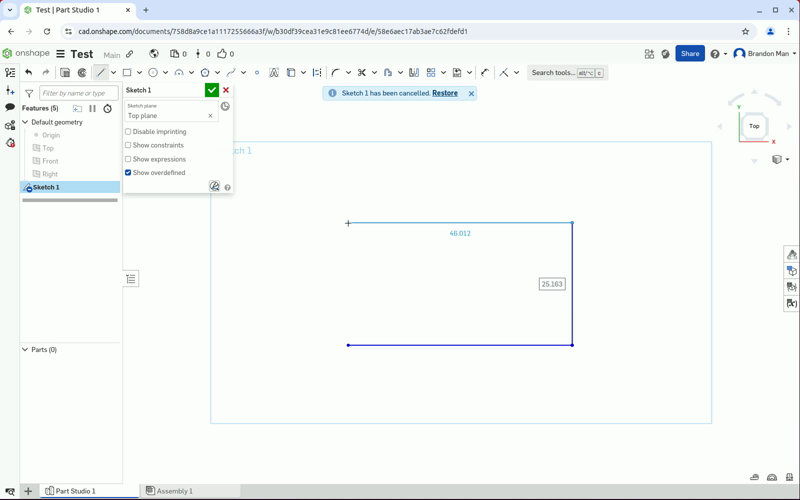
key_up(shift)
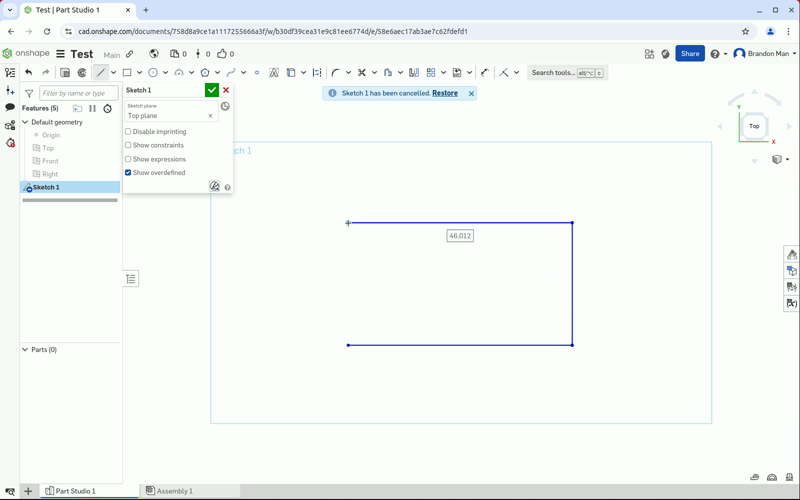
key_down(shift)
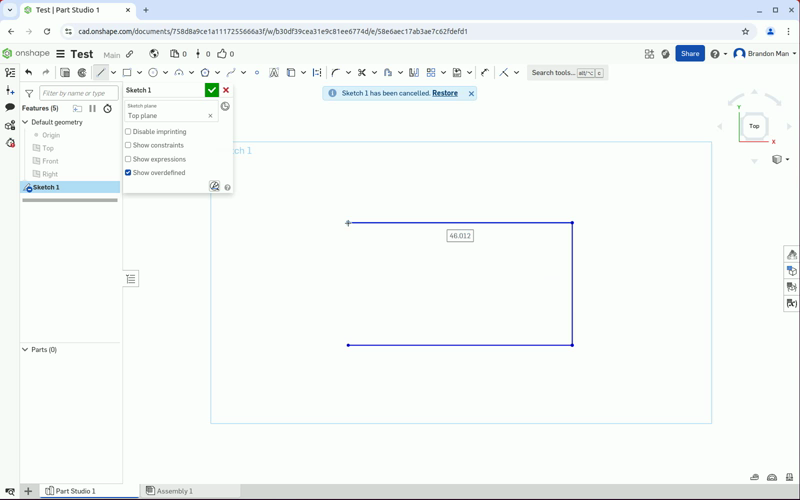
mouse_move(348, 345)
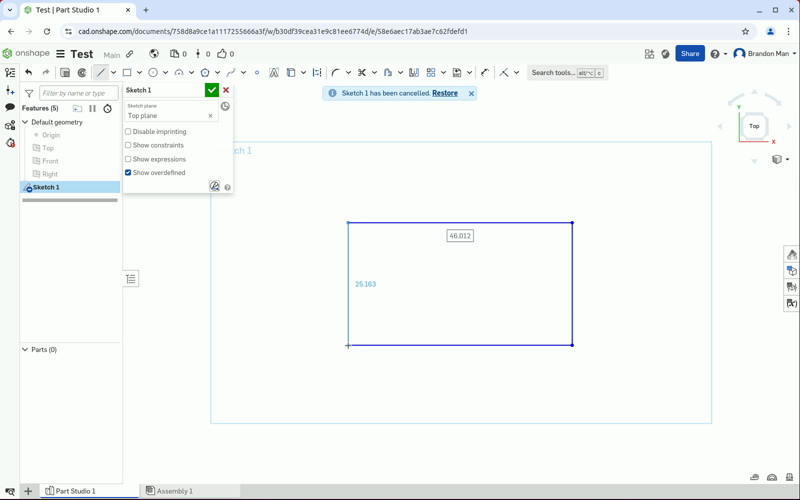
key_up(shift)
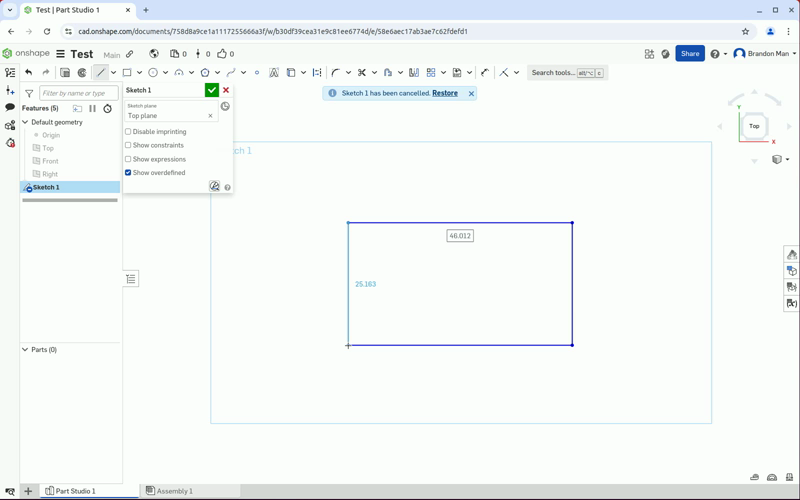
click(348, 345)
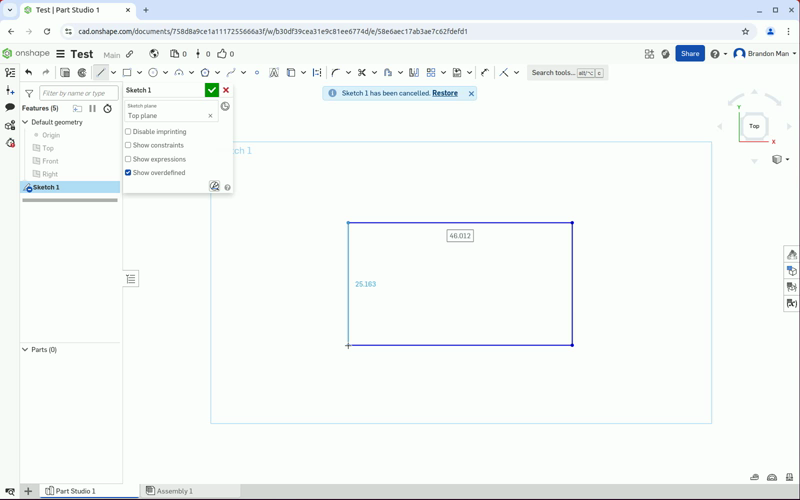
key(esc)
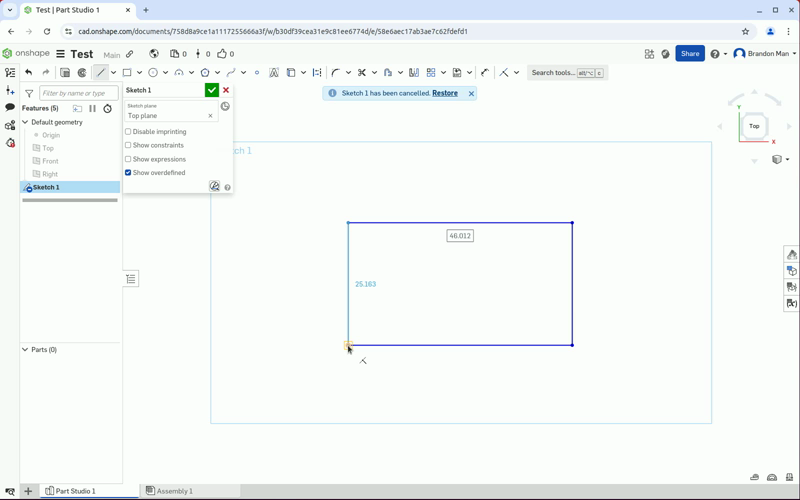
key(l)
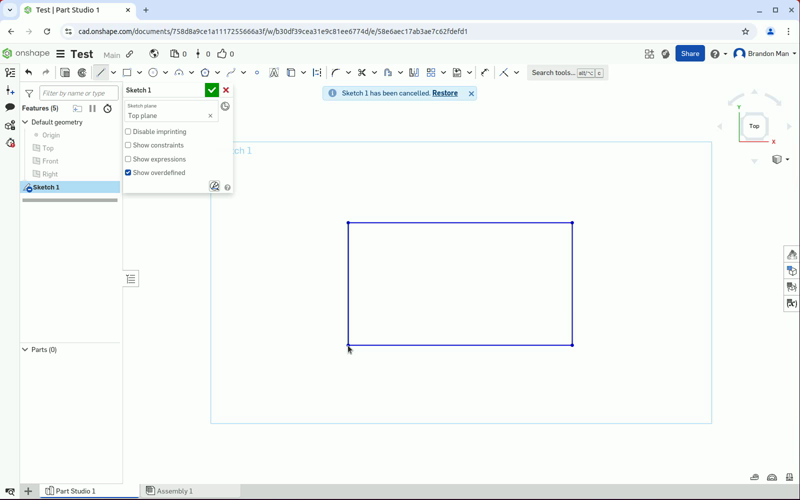
key_down(shift)
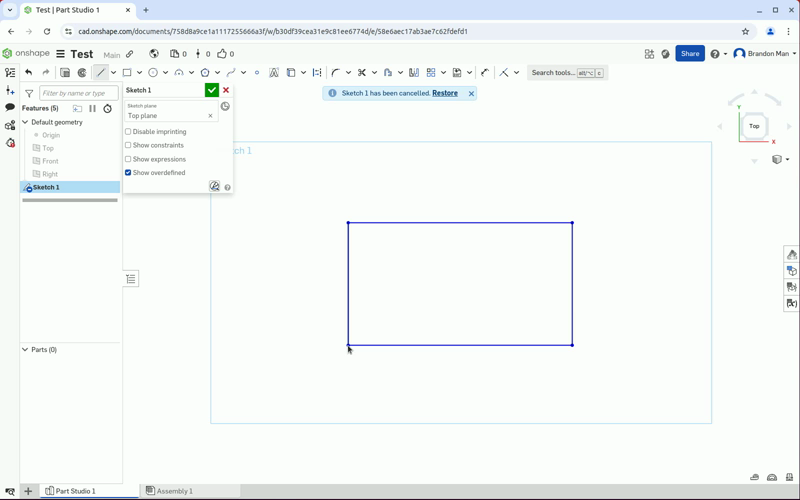
mouse_move(369, 323)
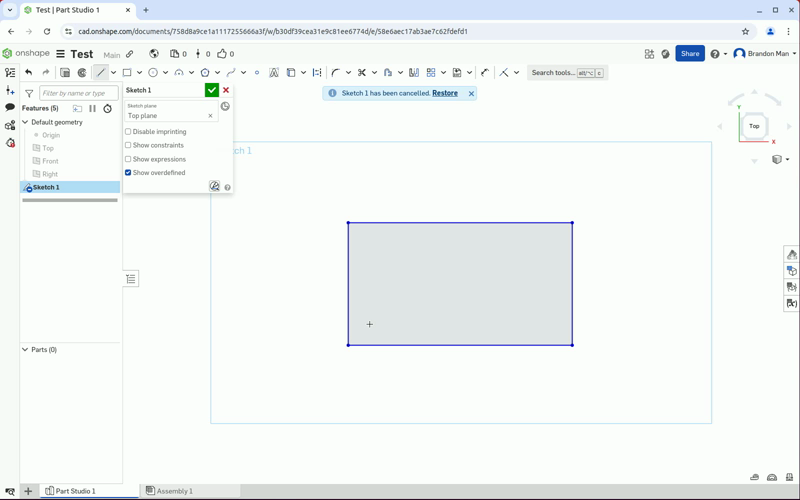
click(369, 323)
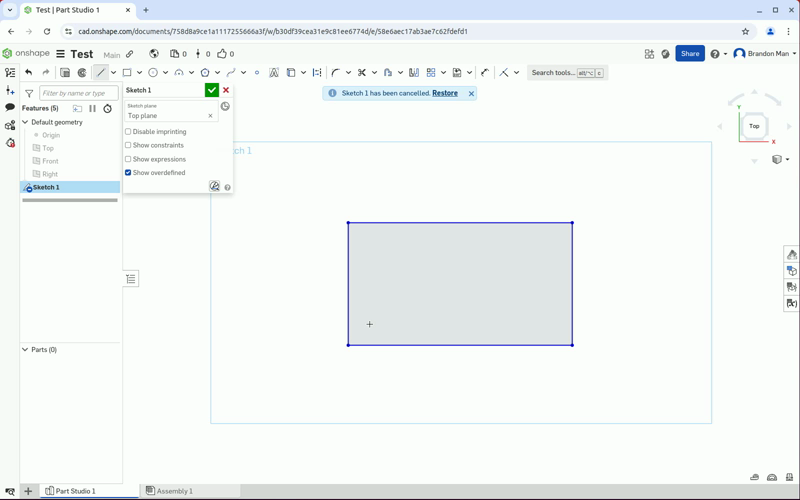
key_up(shift)
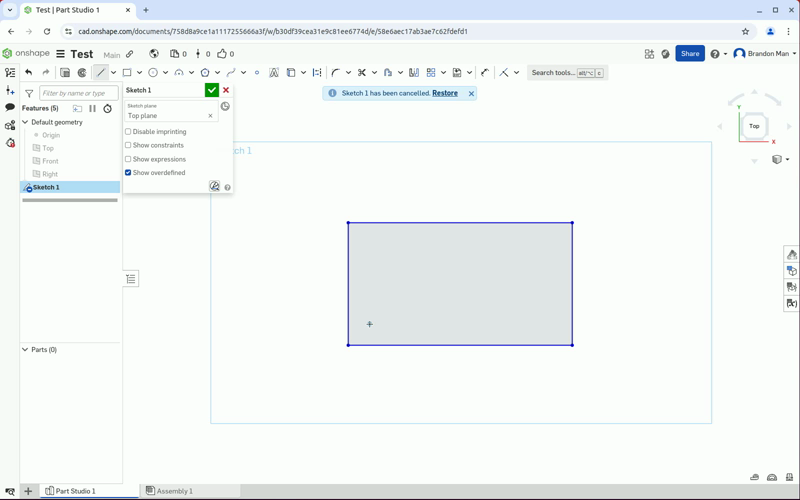
key_down(shift)
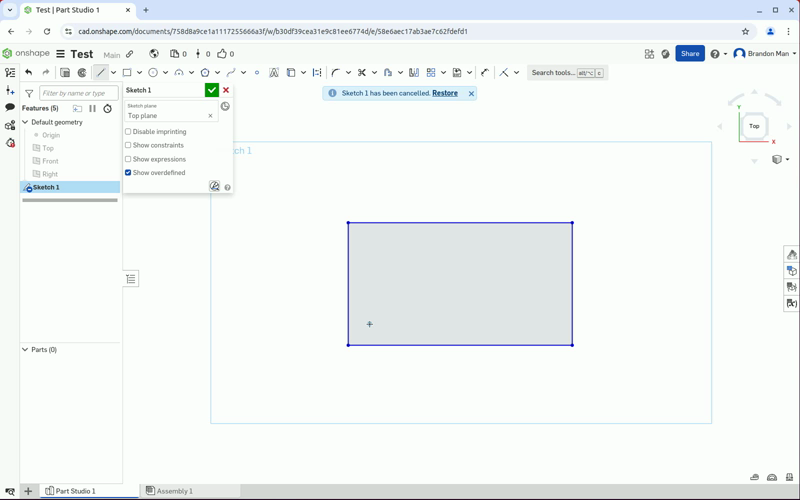
mouse_move(550, 323)
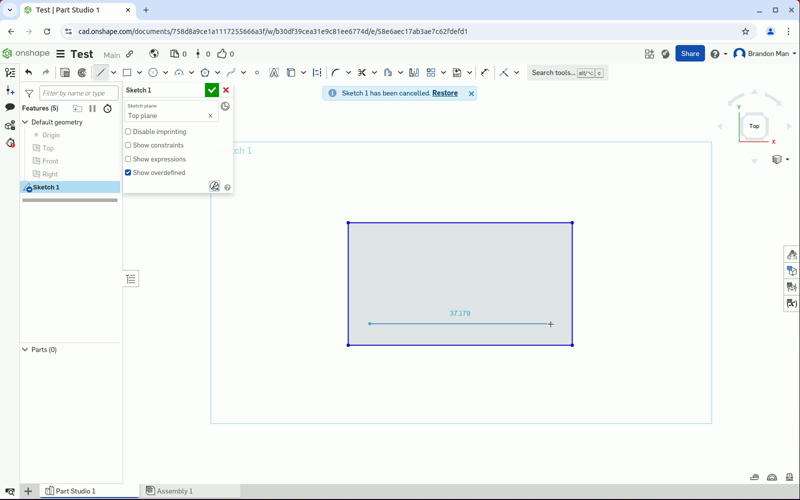
click(550, 323)
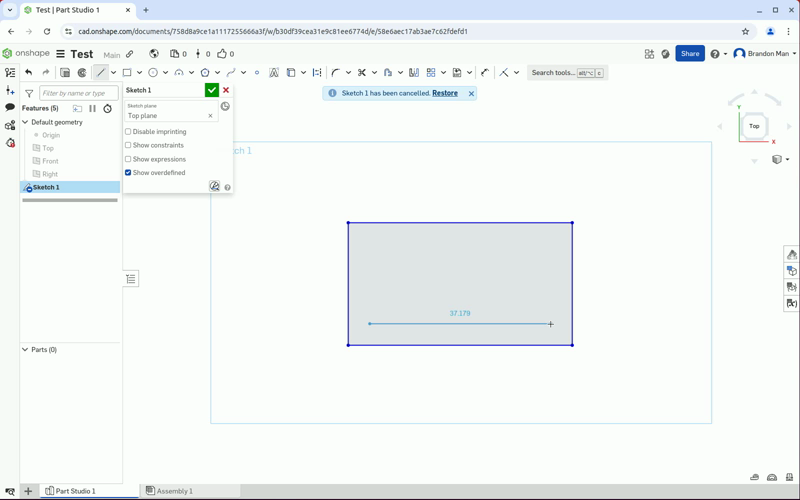
key_up(shift)
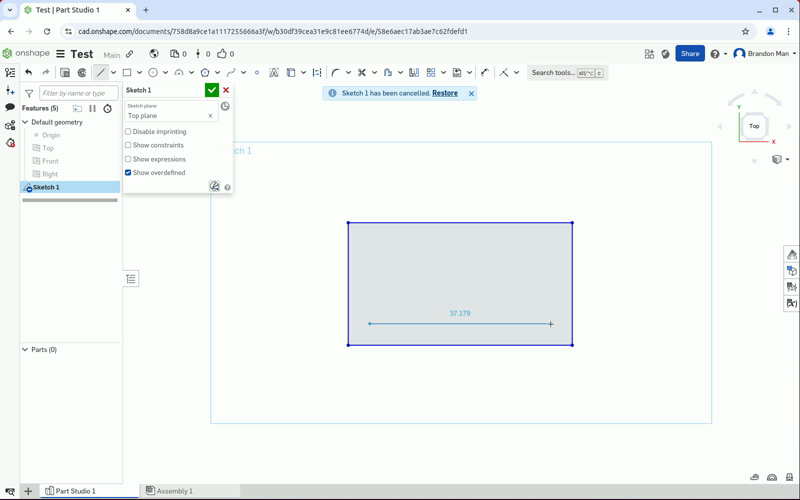
key_down(shift)
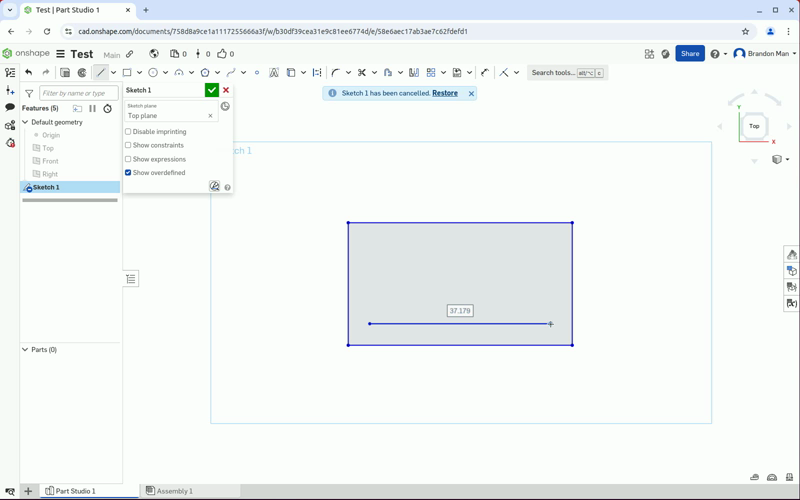
mouse_move(550, 243)
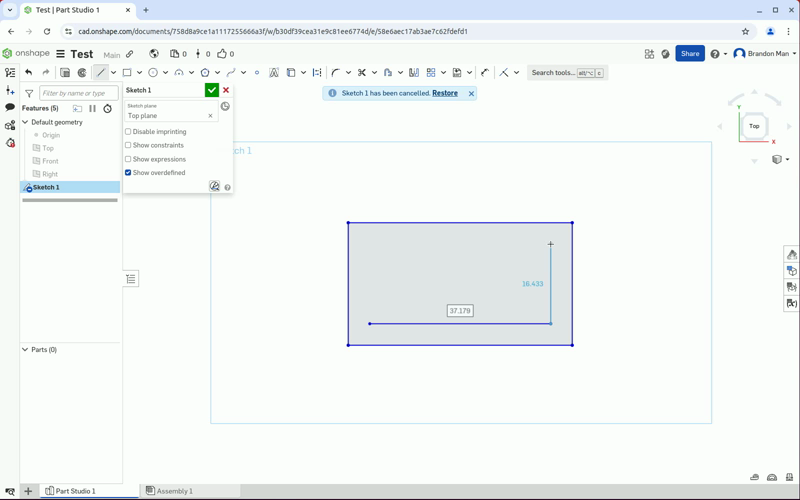
click(550, 243)
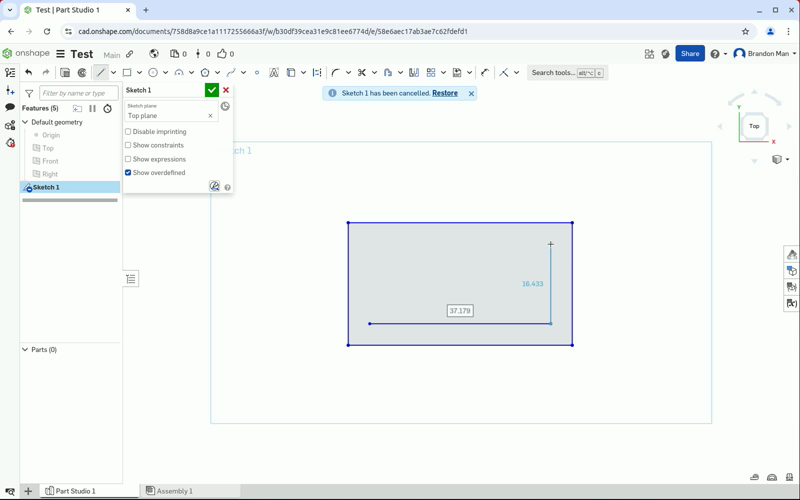
key_up(shift)
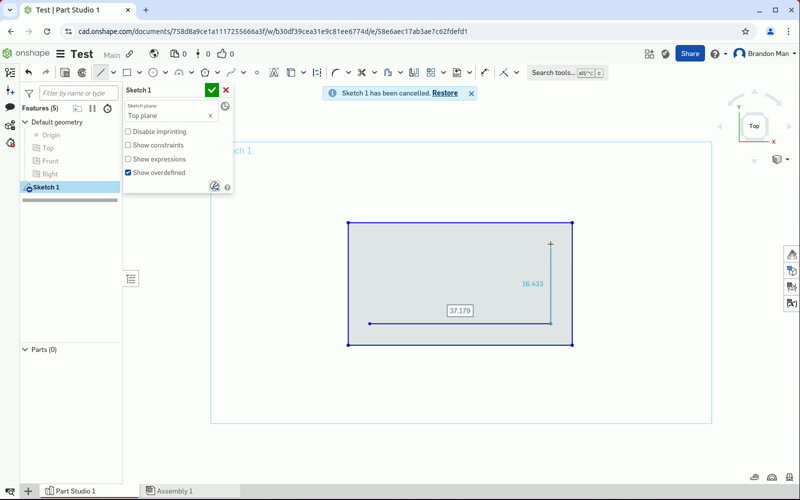
key_down(shift)
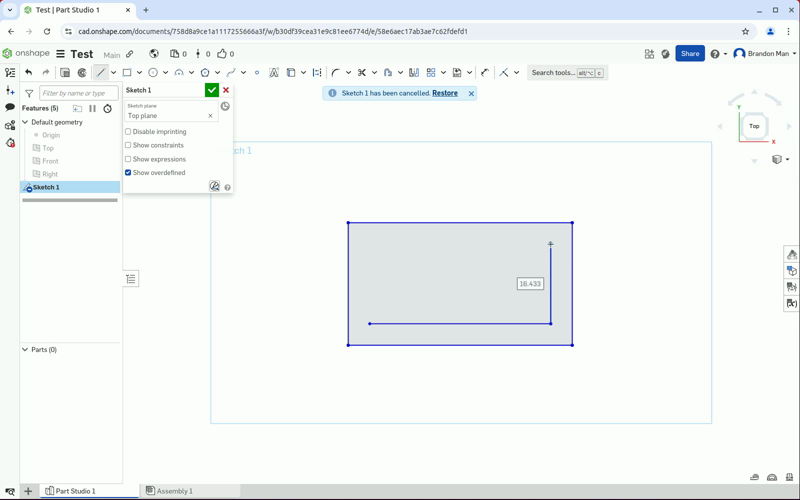
mouse_move(369, 243)
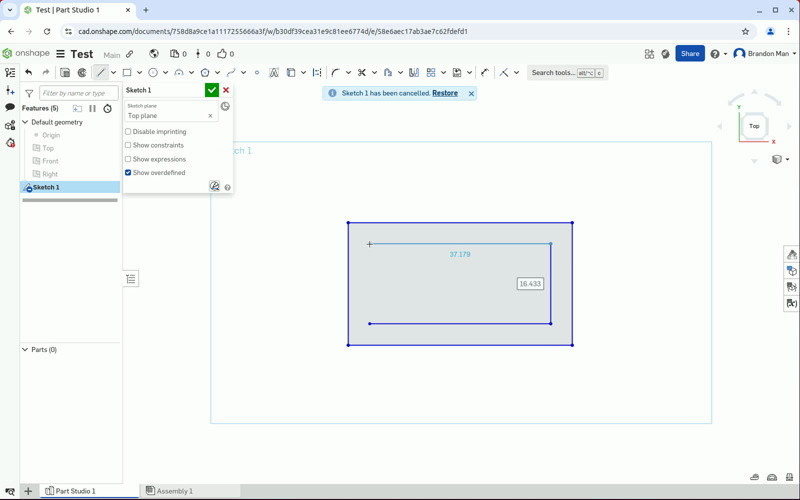
click(369, 243)
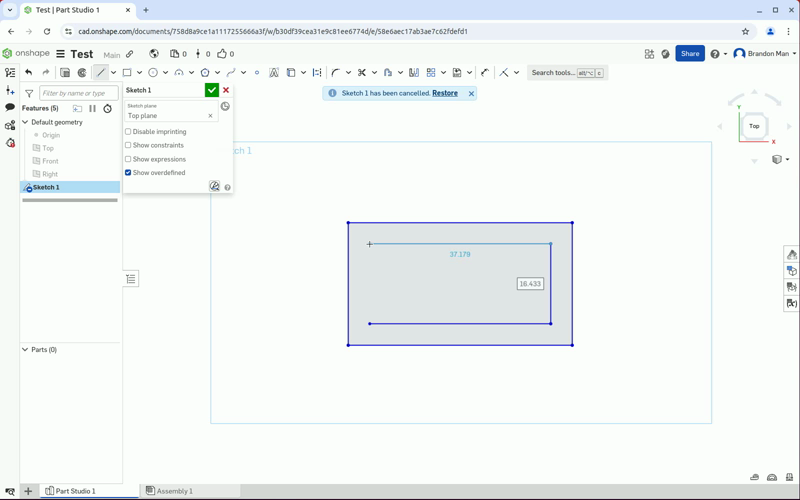
key_up(shift)
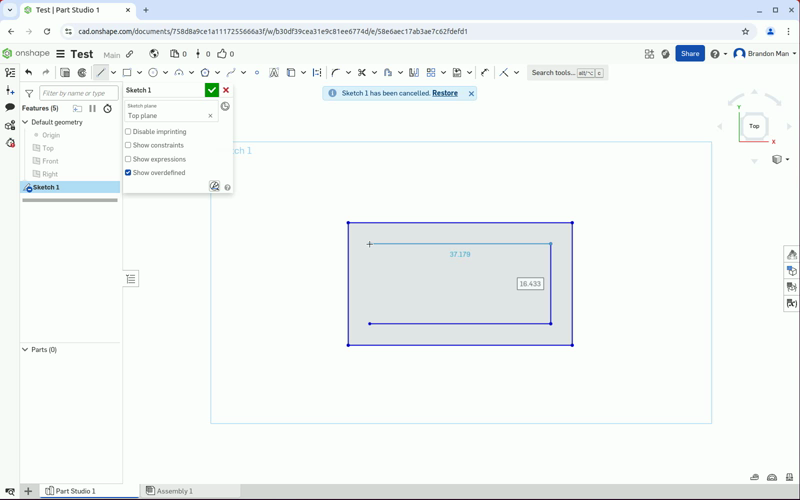
key_down(shift)
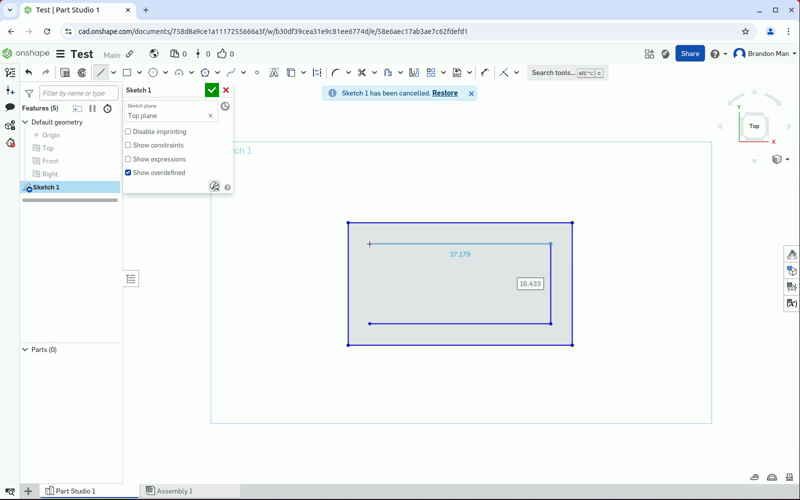
mouse_move(369, 323)
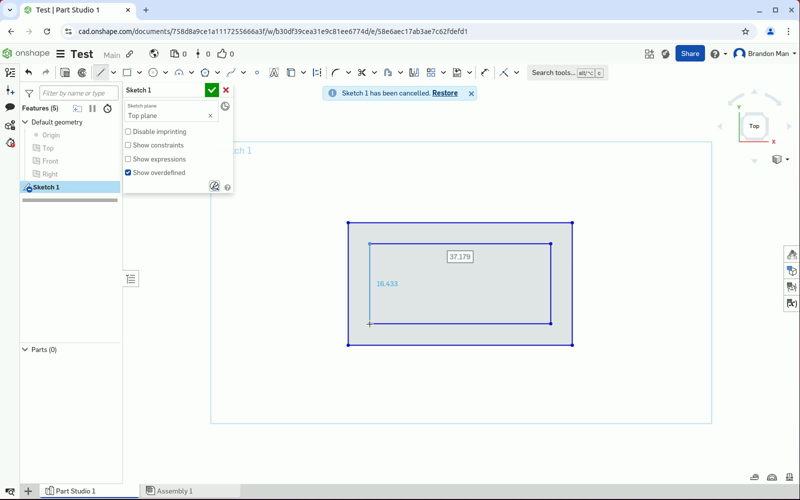
key_up(shift)
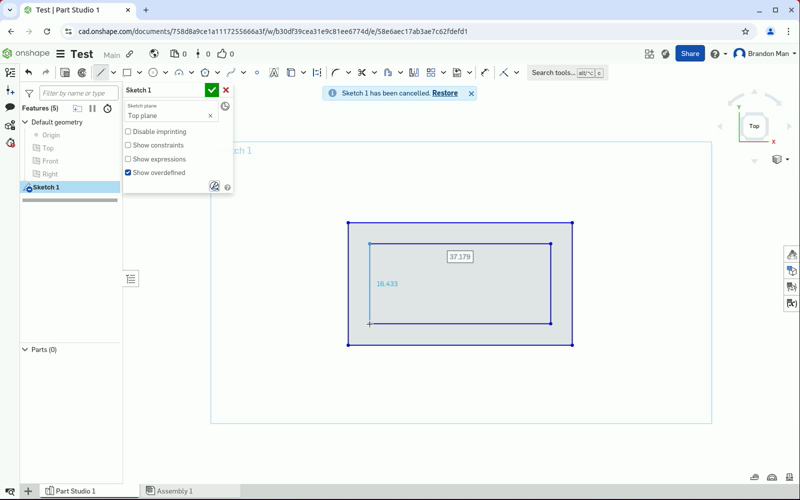
click(369, 323)
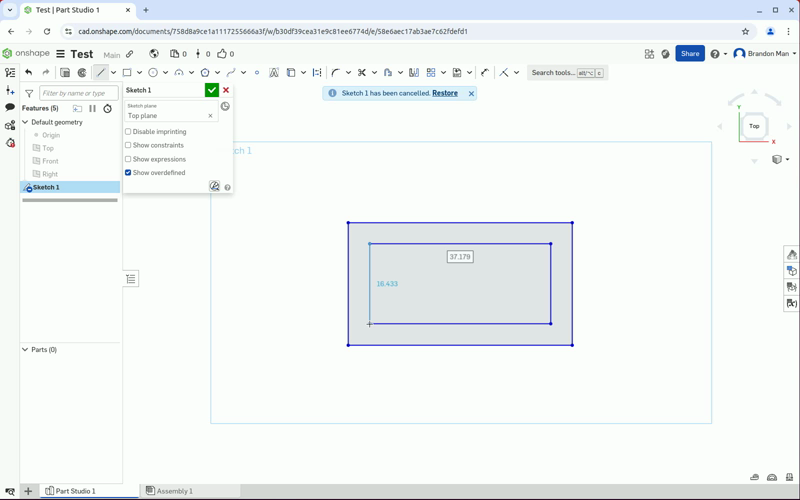
key(esc)
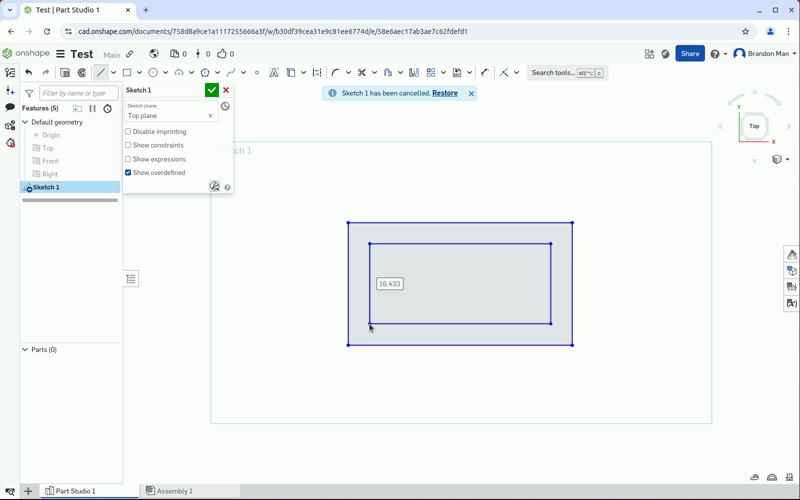
mouse_move(512, 234)
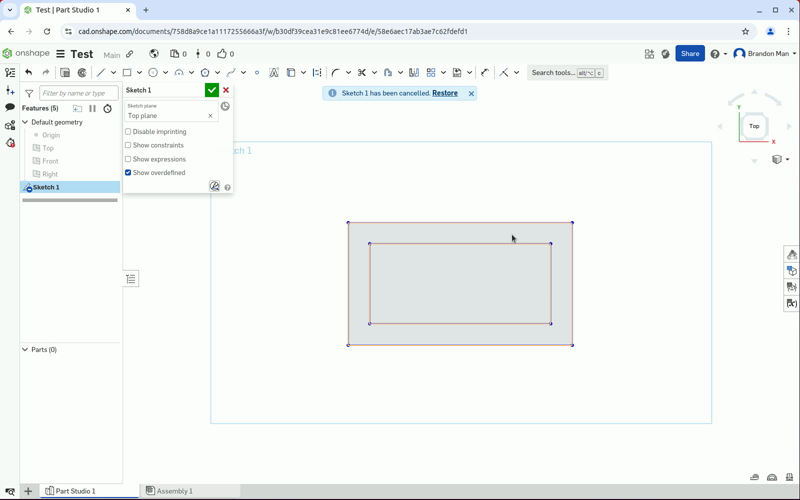
click(512, 234)
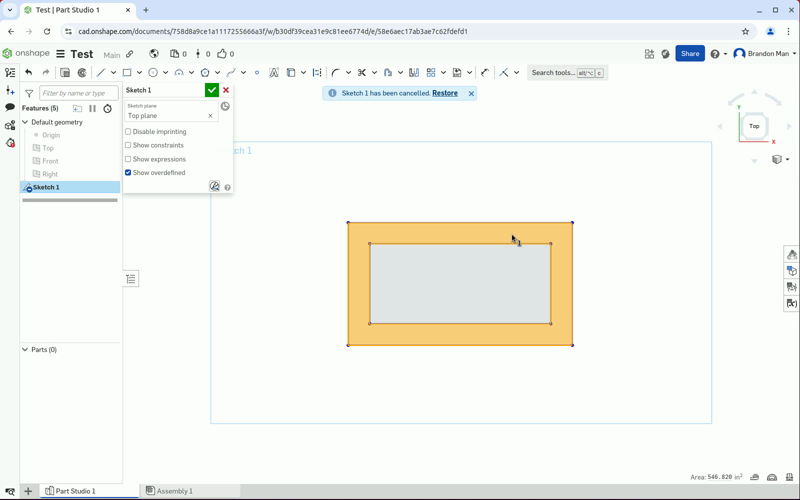
mouse_move(73, 352)
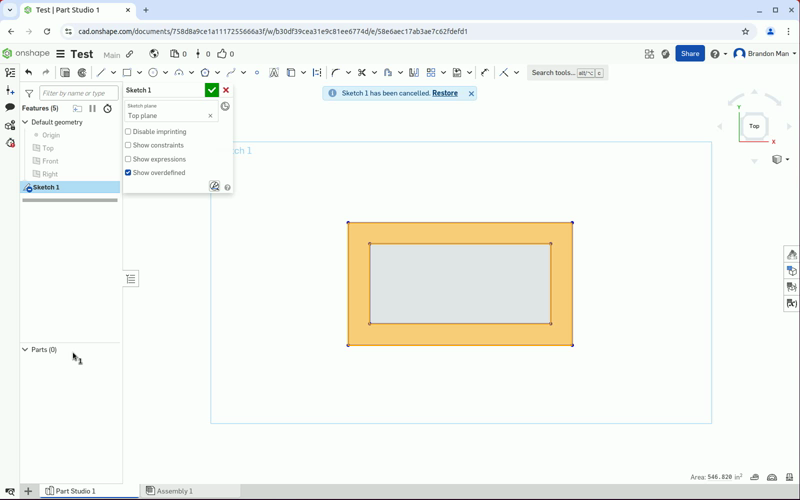
key(shift+y)
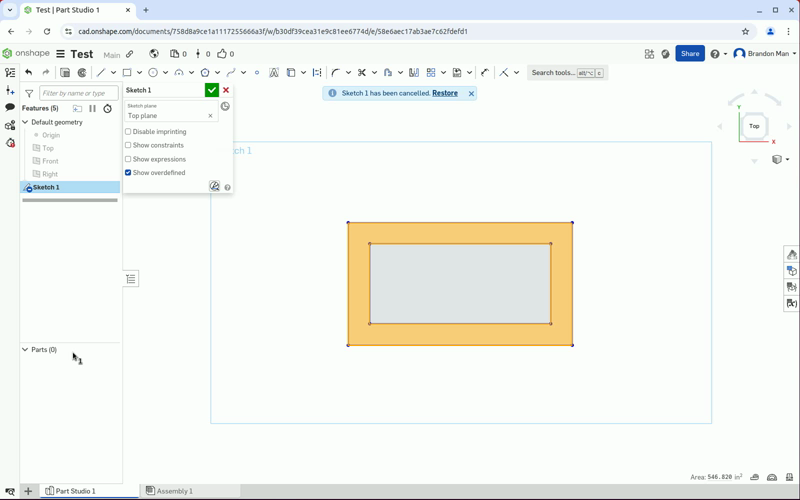
key(shift+e)
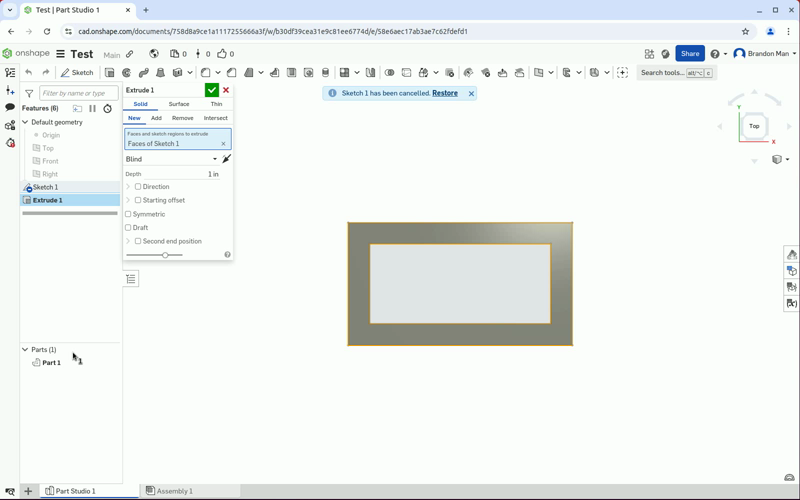
mouse_move(143, 106)
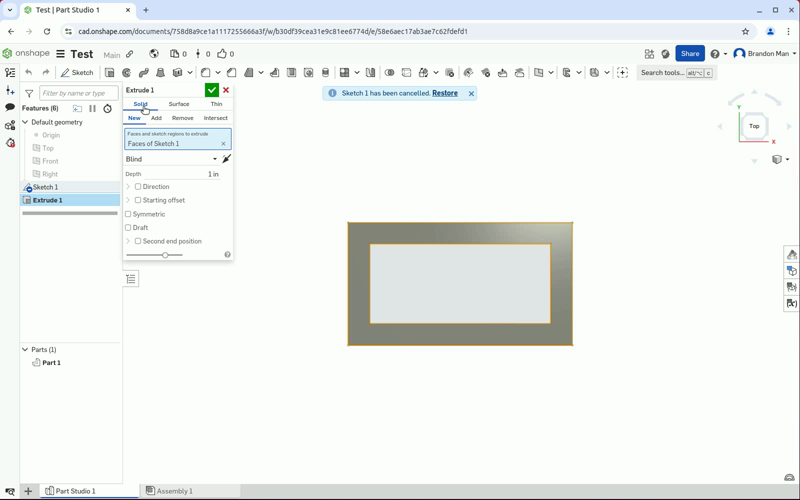
click(143, 106)
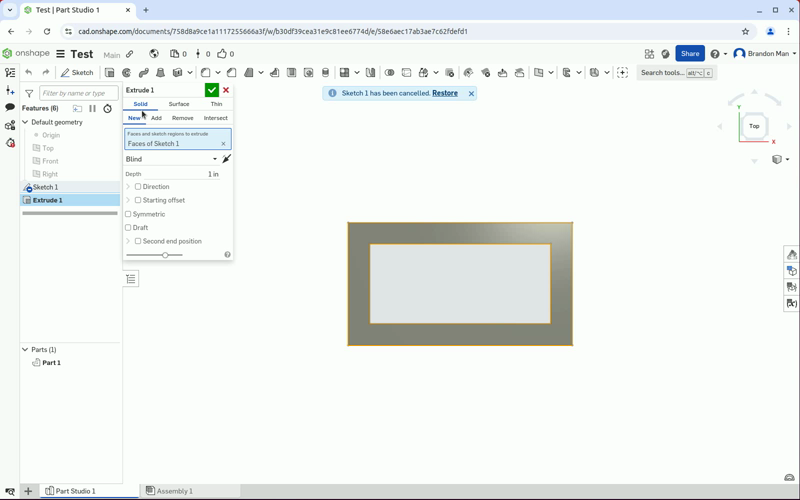
mouse_move(137, 120)
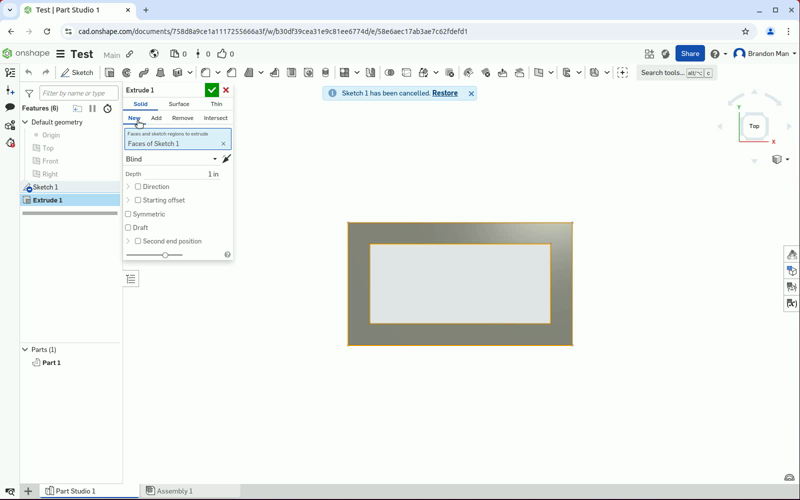
click(137, 120)
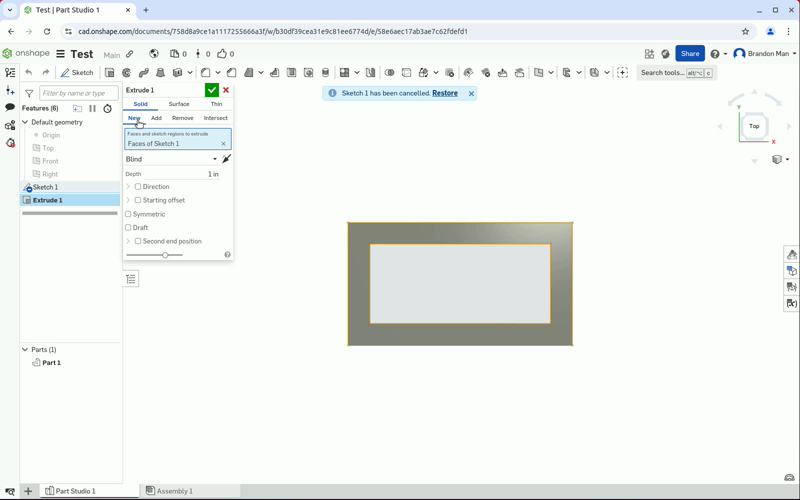
key(tab, 4)
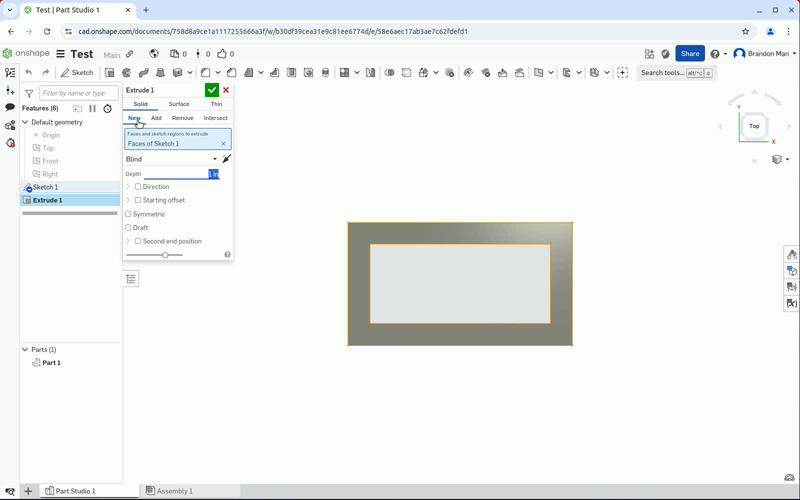
text(1.685)
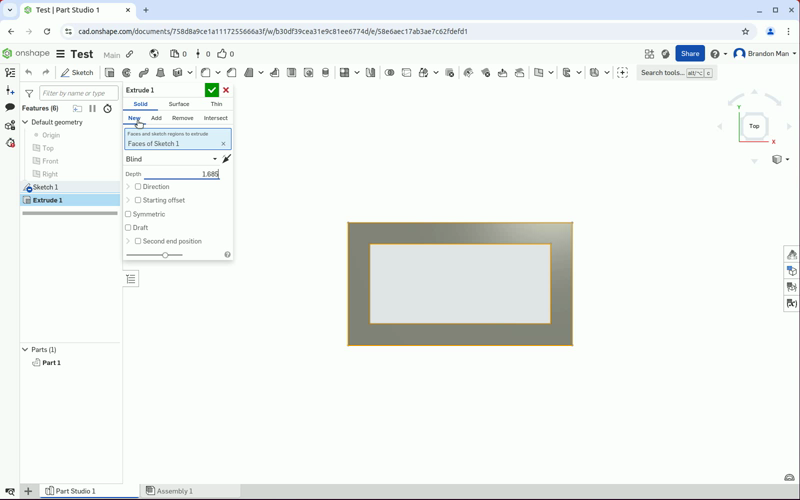
key(enter)
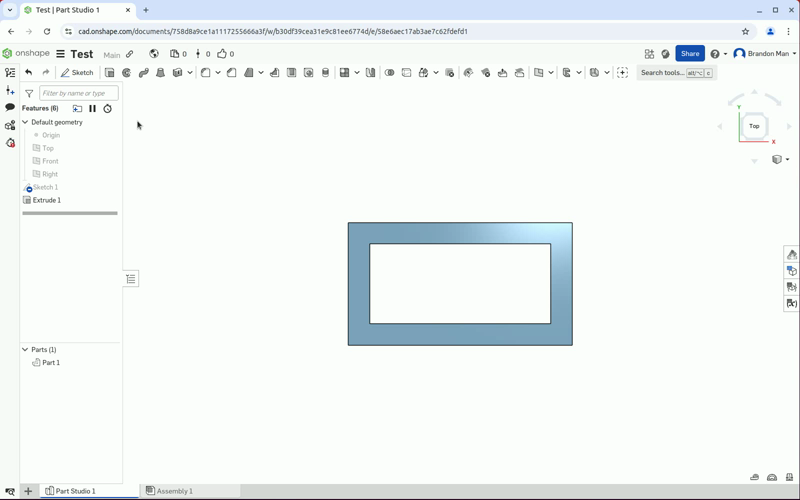
key(shift+h)
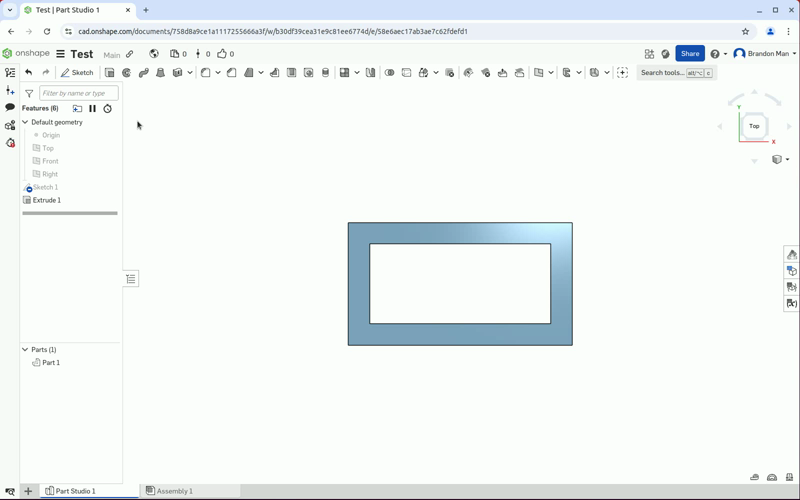
key(shift+h)
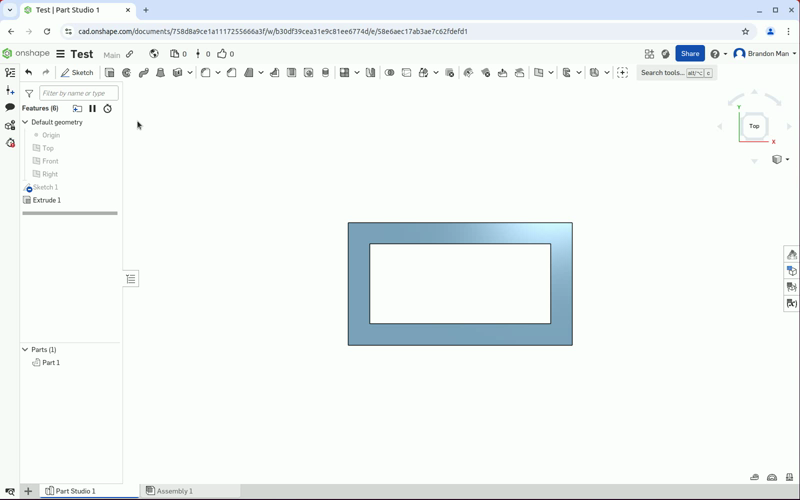
mouse_move(73, 189)
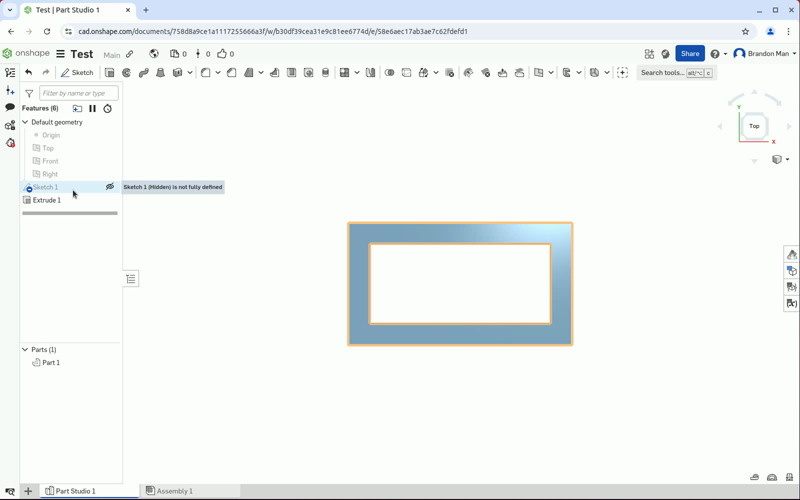
click(73, 189)
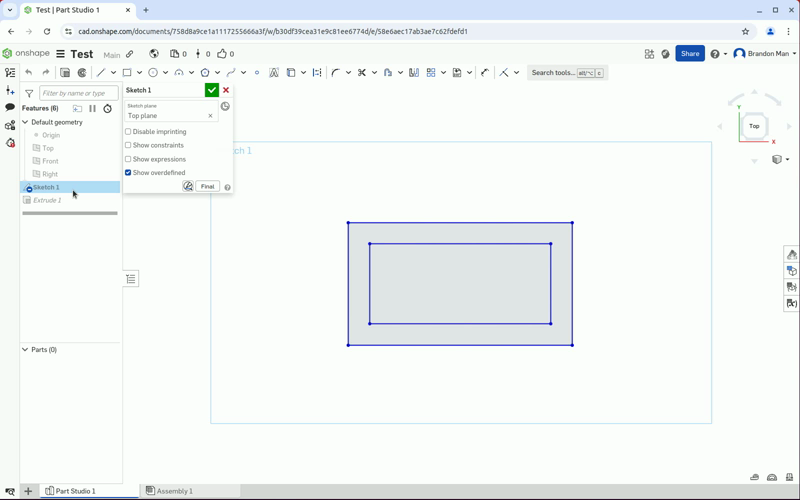
mouse_move(229, 92)
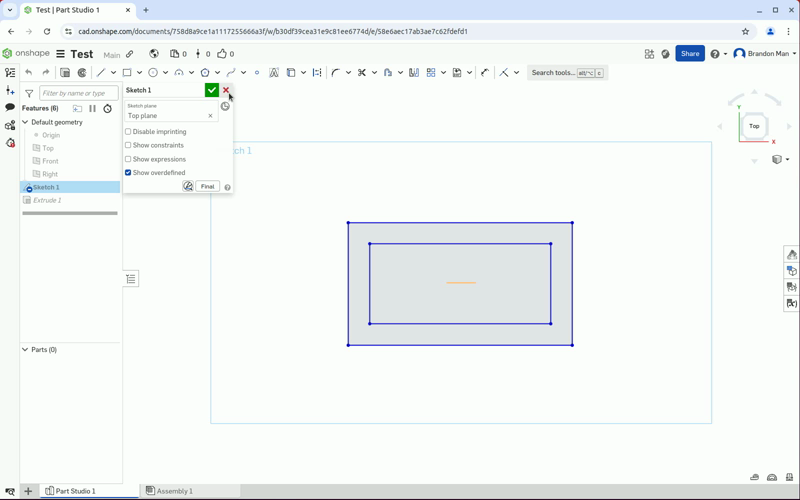
click(229, 92)
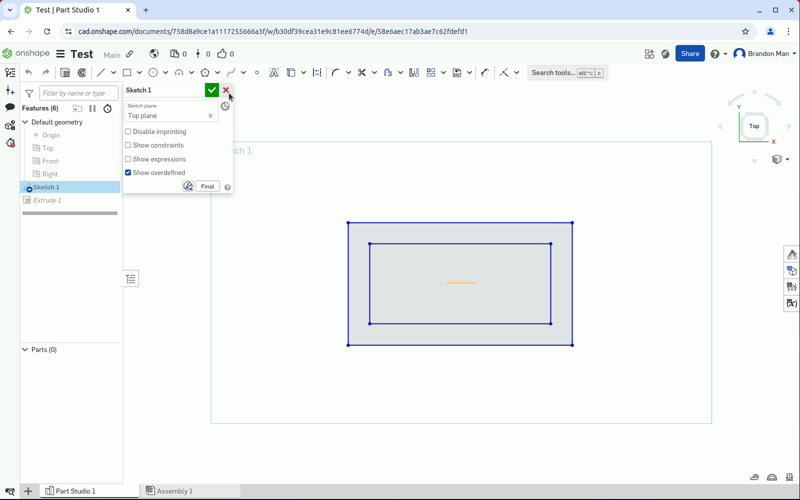
key(shift+s)
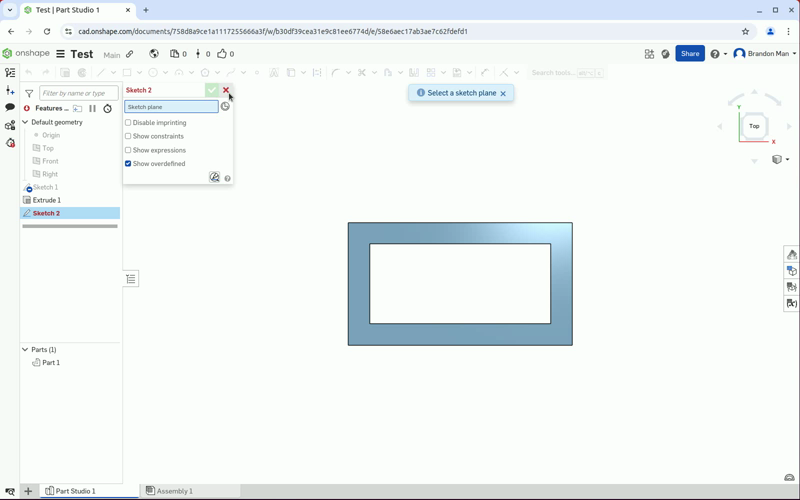
mouse_move(73, 150)
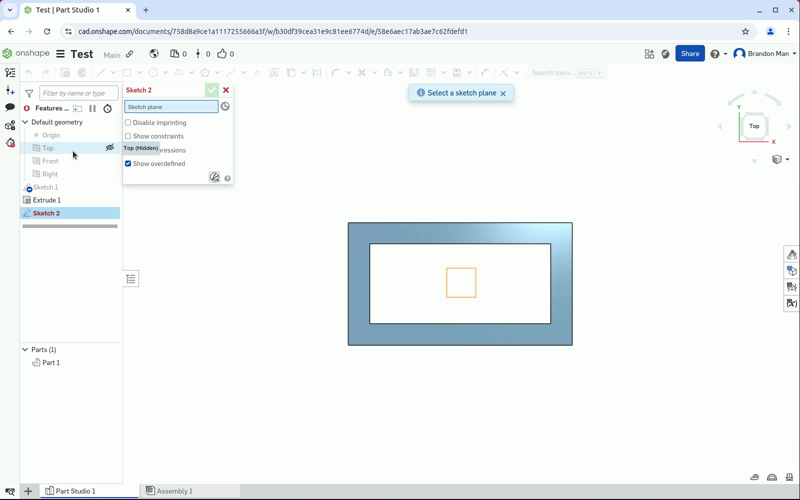
click(73, 150)
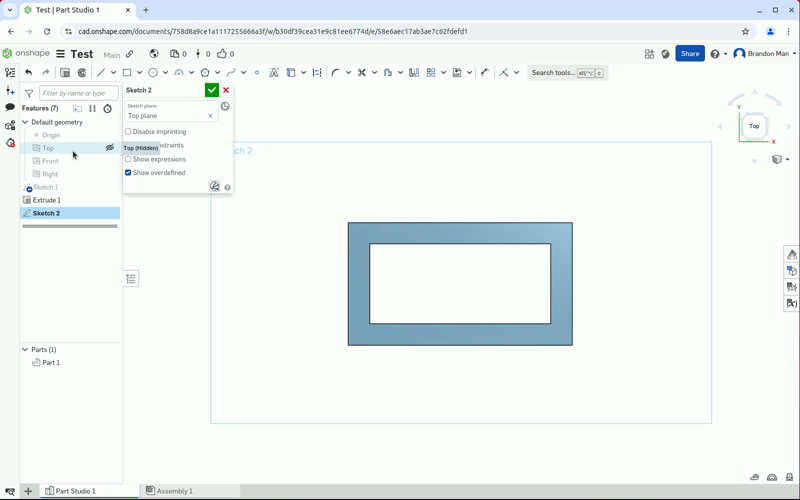
mouse_move(73, 352)
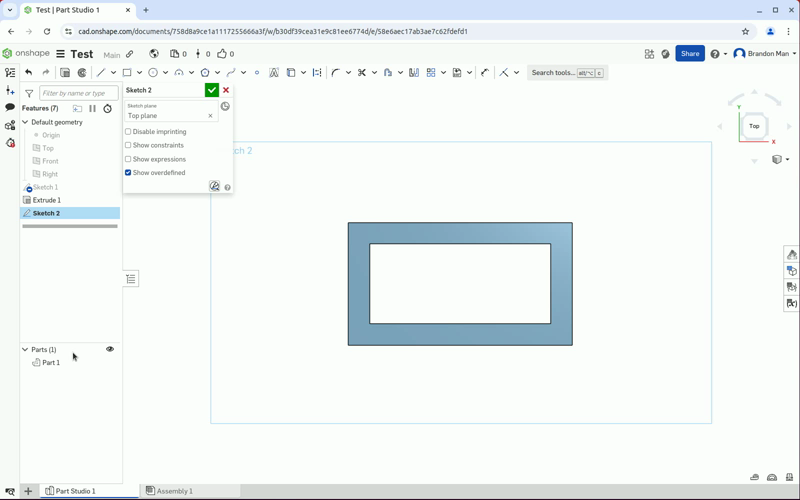
key(y)
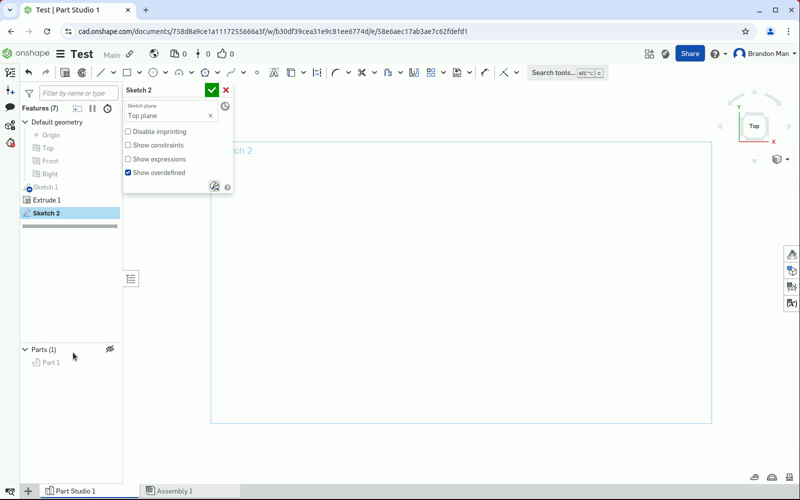
key(l)
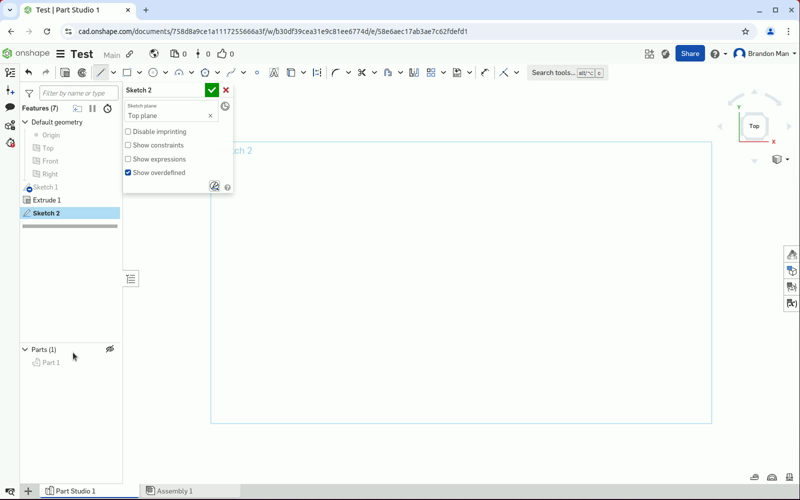
key_down(shift)
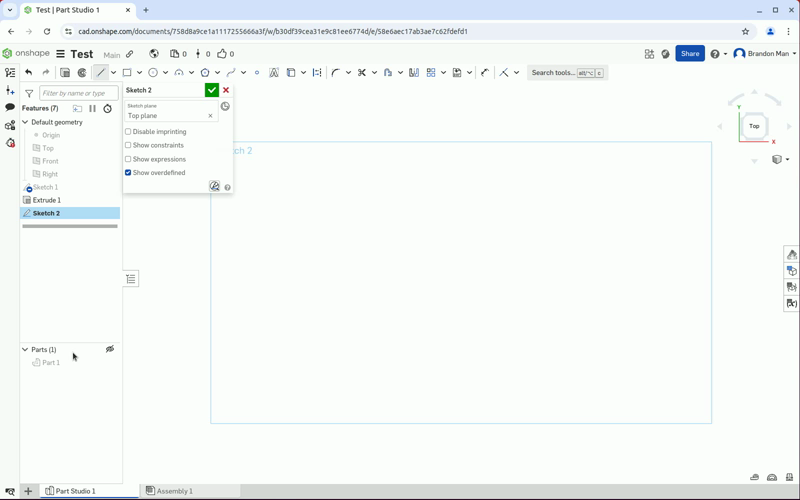
mouse_move(363, 329)
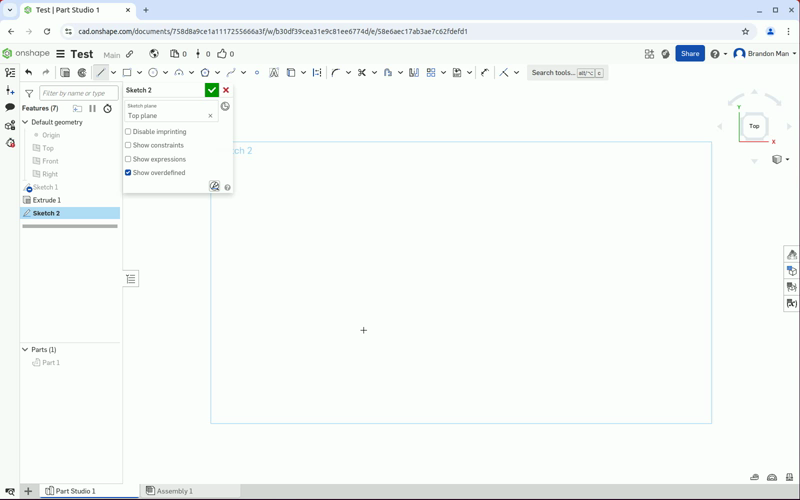
click(363, 329)
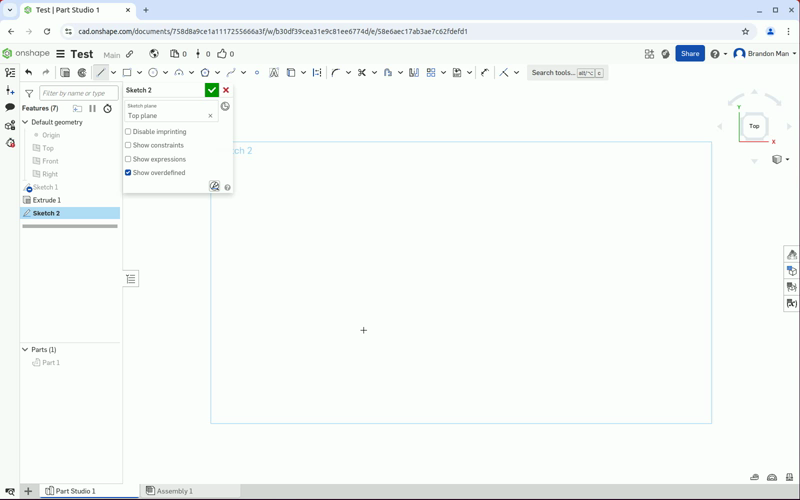
key_up(shift)
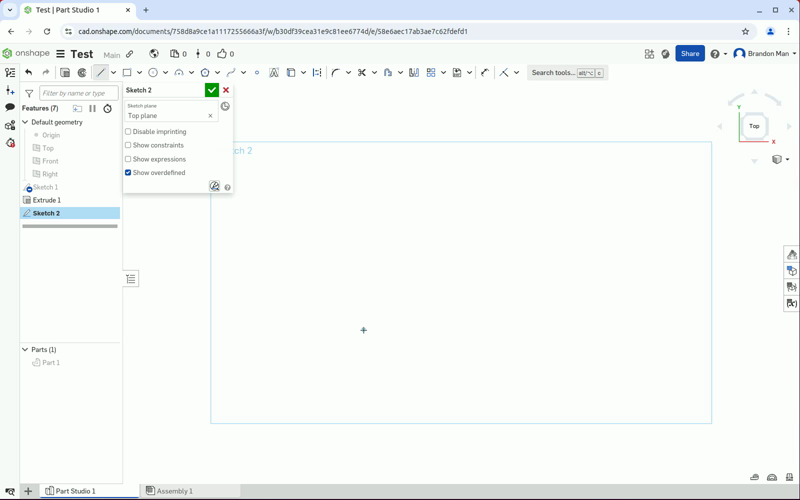
key_down(shift)
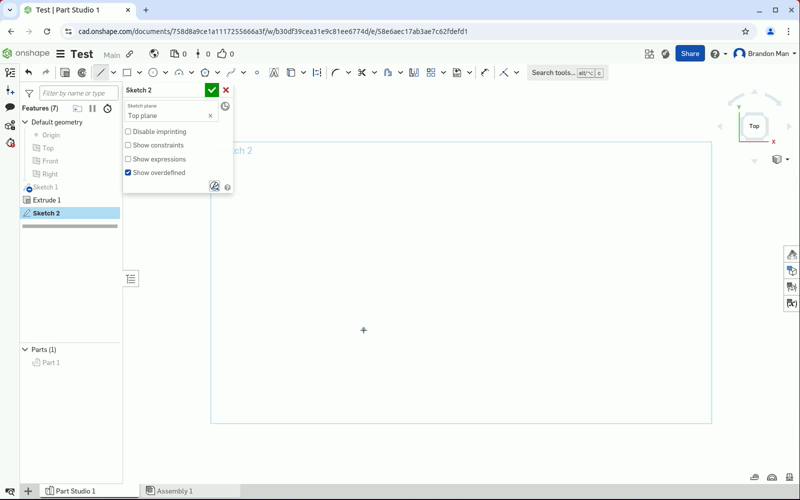
mouse_move(557, 329)
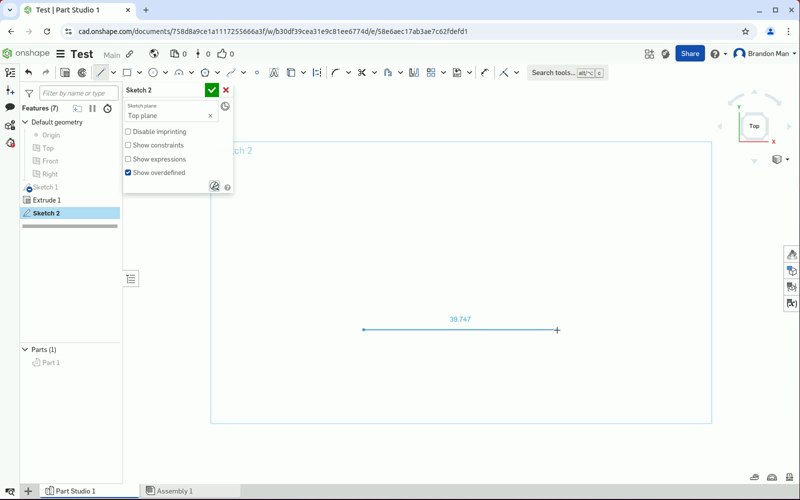
click(557, 329)
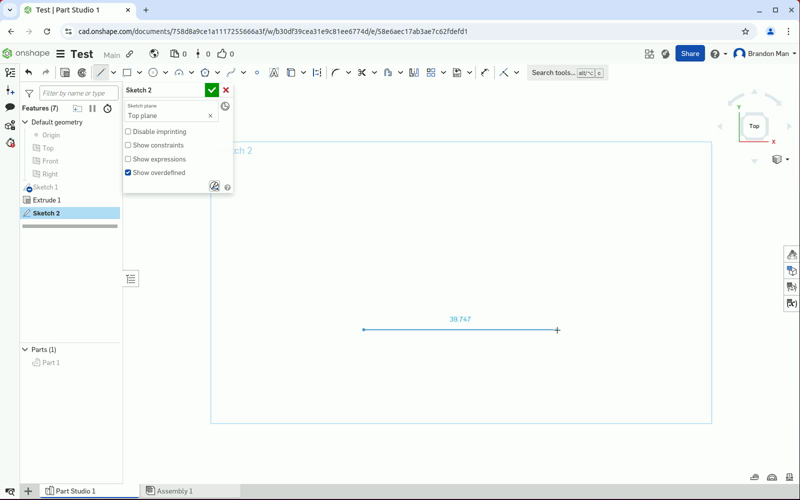
key_up(shift)
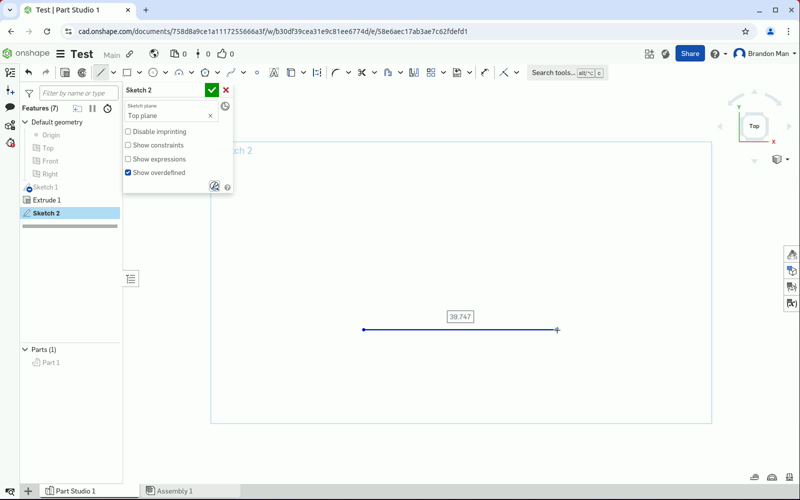
key_down(shift)
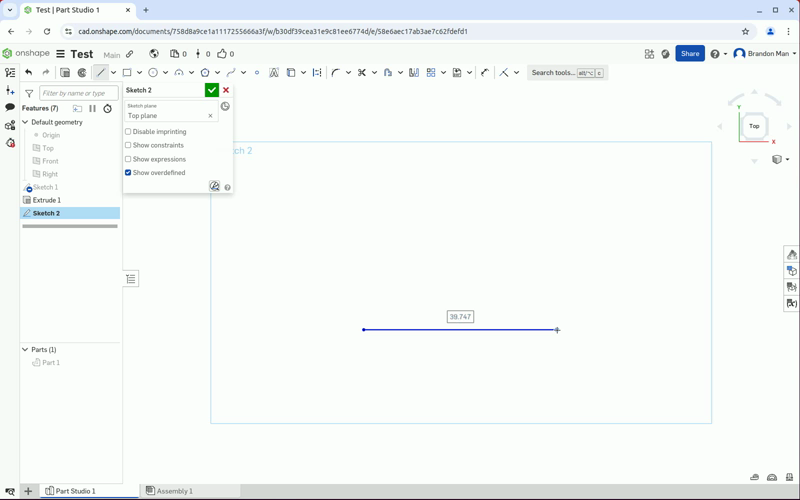
mouse_move(557, 237)
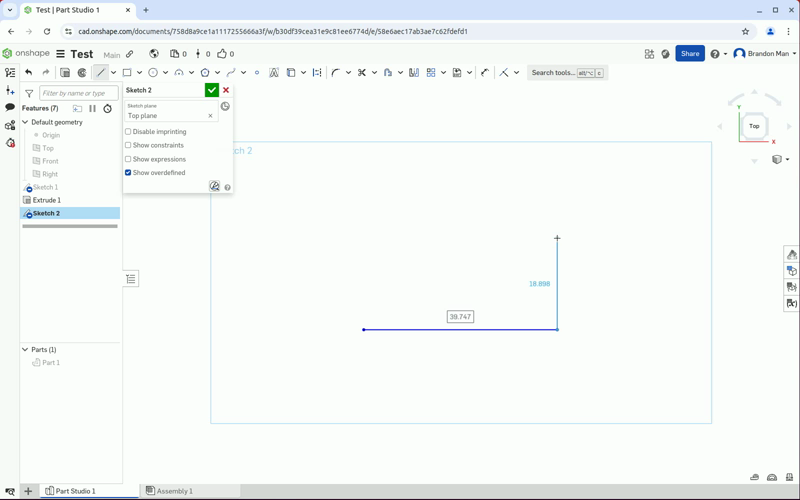
click(557, 237)
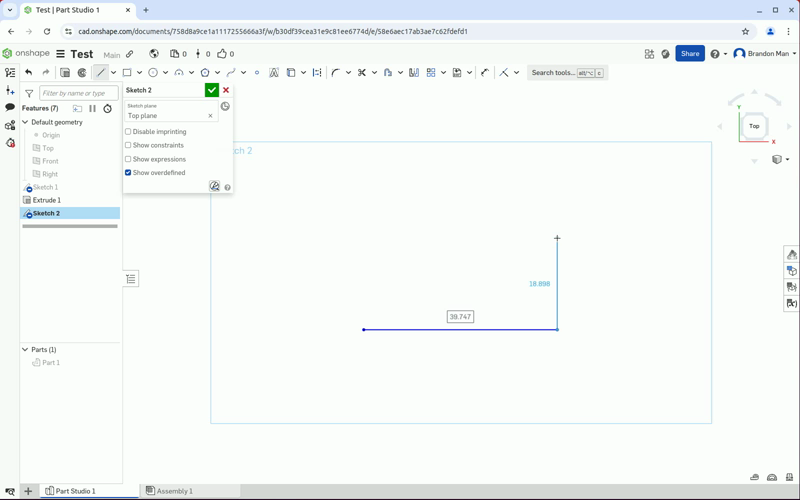
key_up(shift)
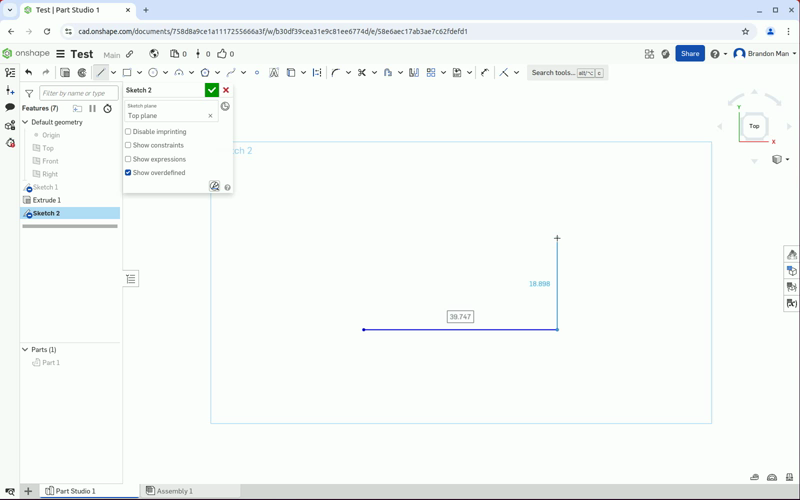
key_down(shift)
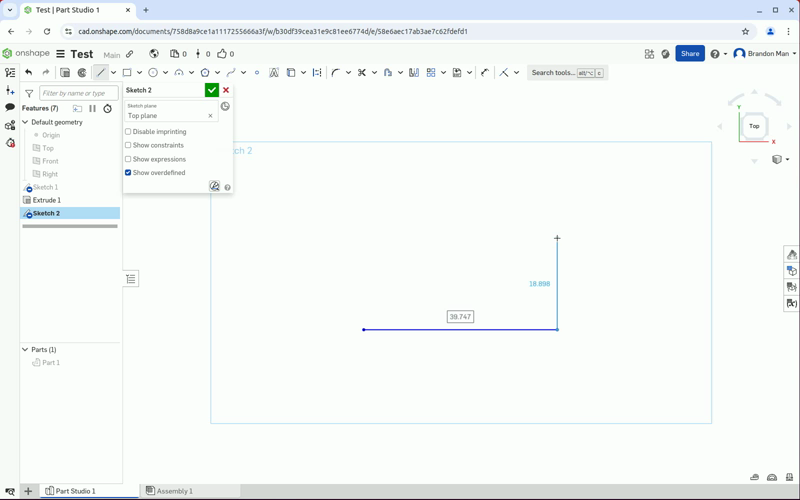
mouse_move(363, 237)
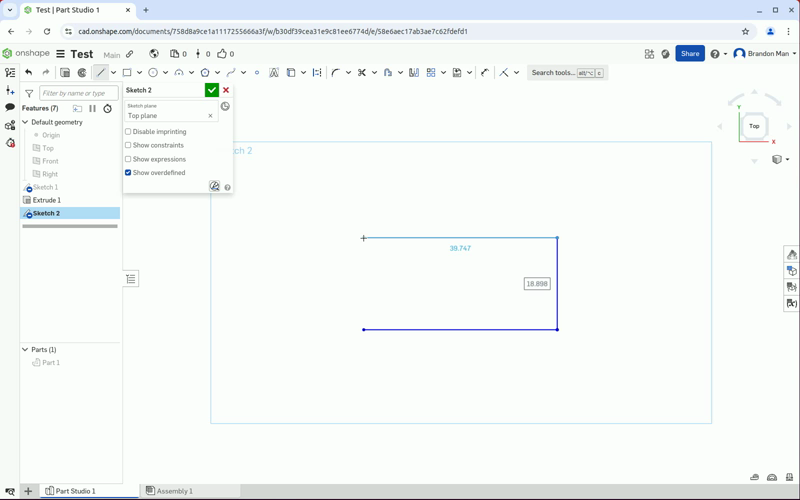
click(363, 237)
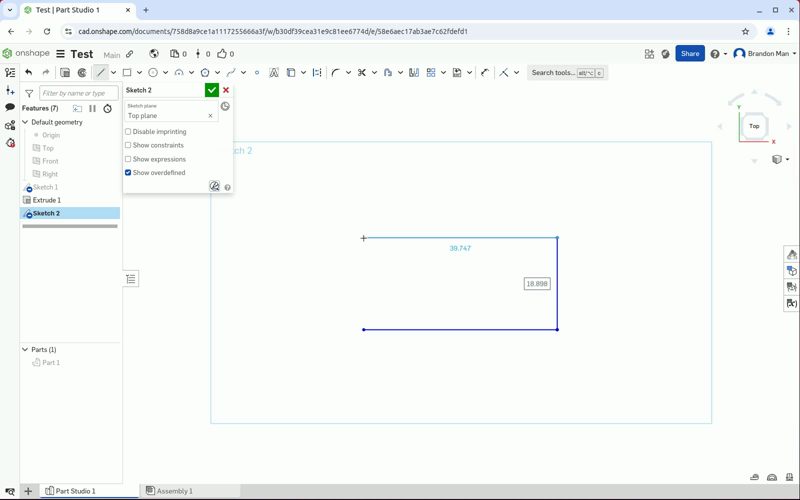
key_up(shift)
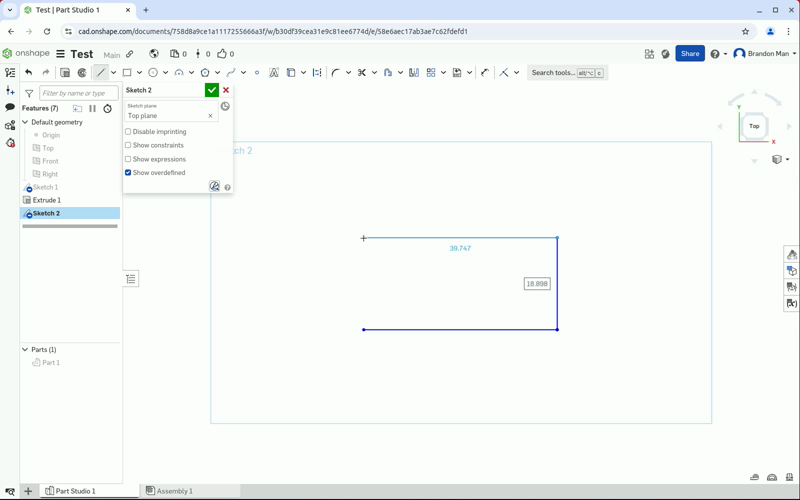
key_down(shift)
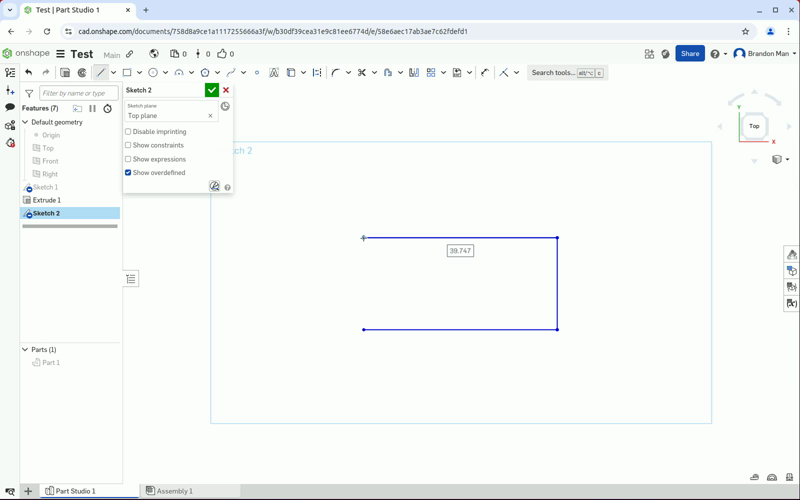
mouse_move(363, 329)
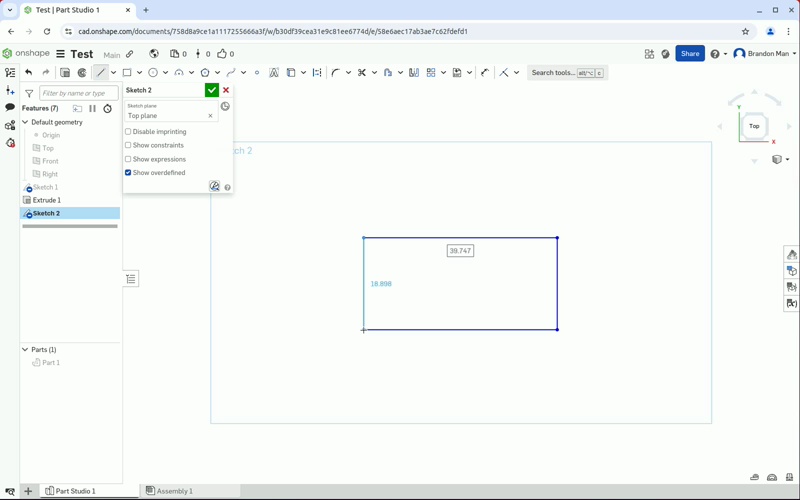
key_up(shift)
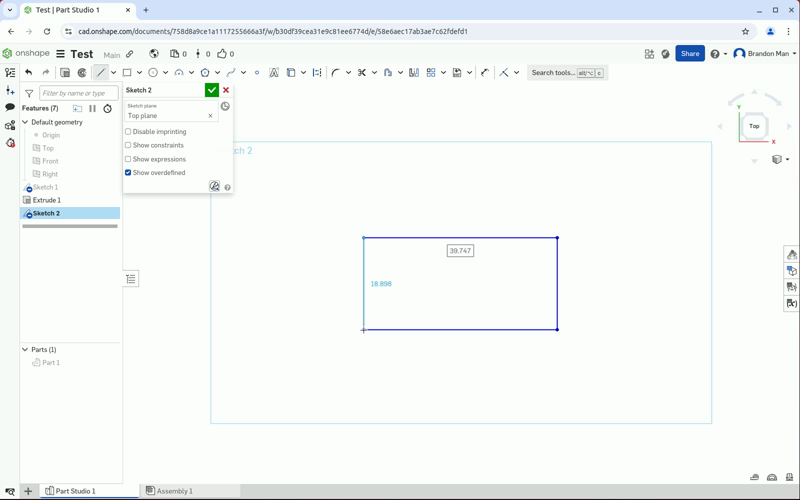
click(363, 329)
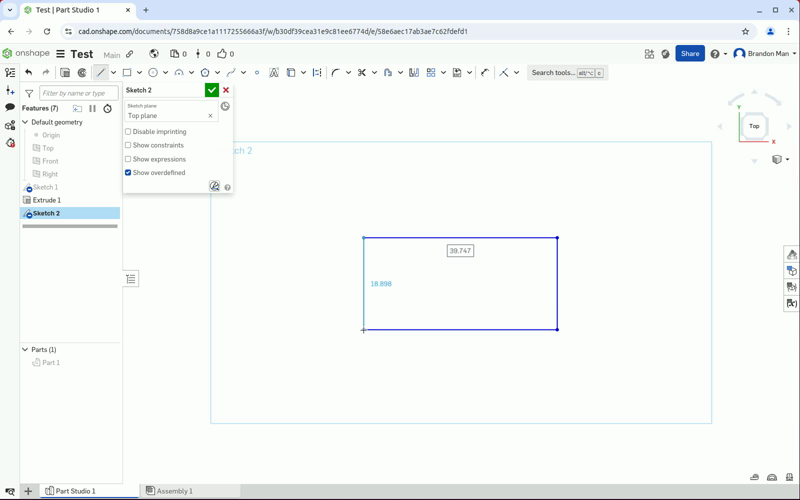
key(esc)
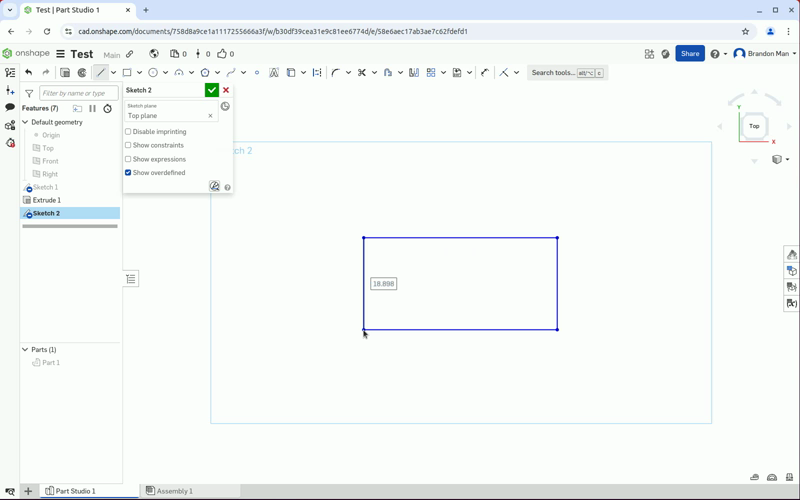
key(l)
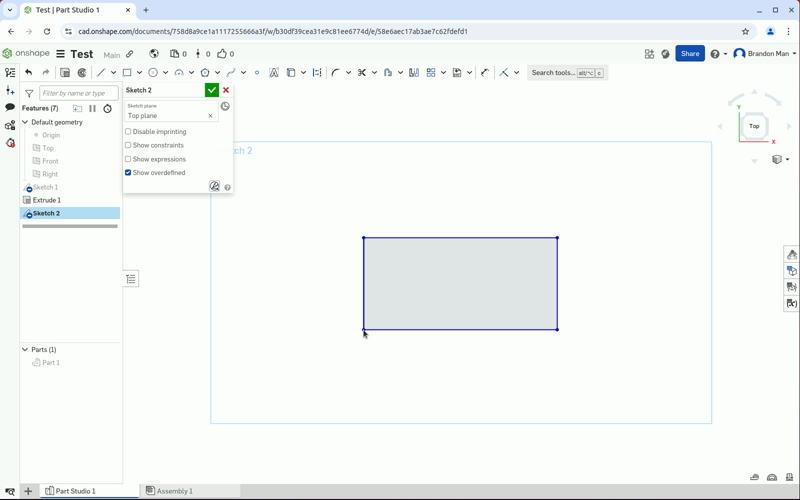
key_down(shift)
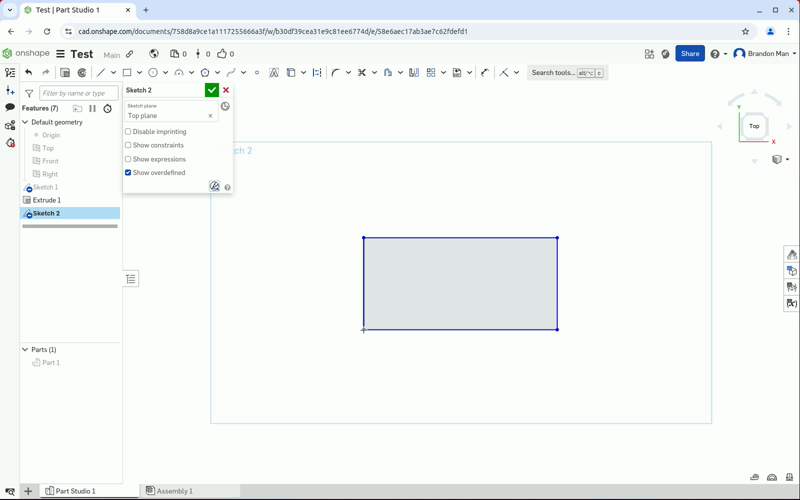
mouse_move(367, 325)
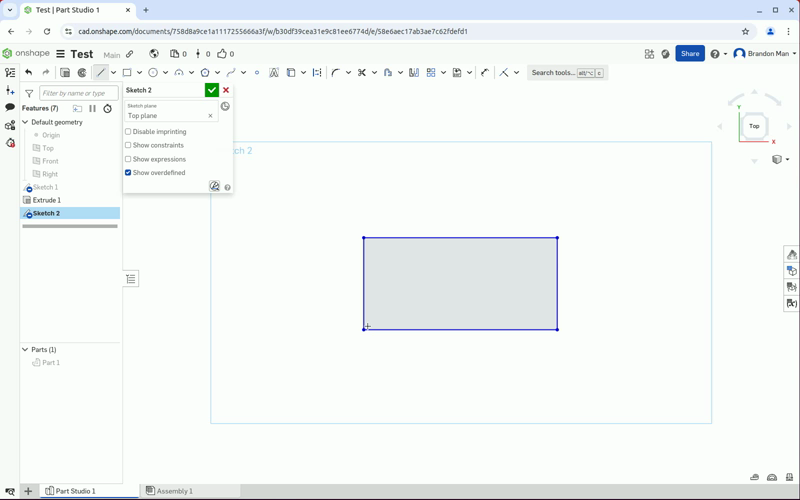
click(367, 325)
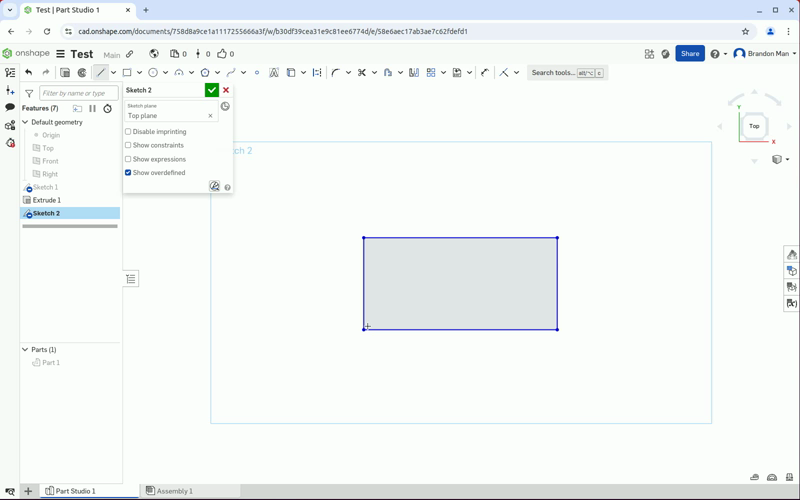
key_up(shift)
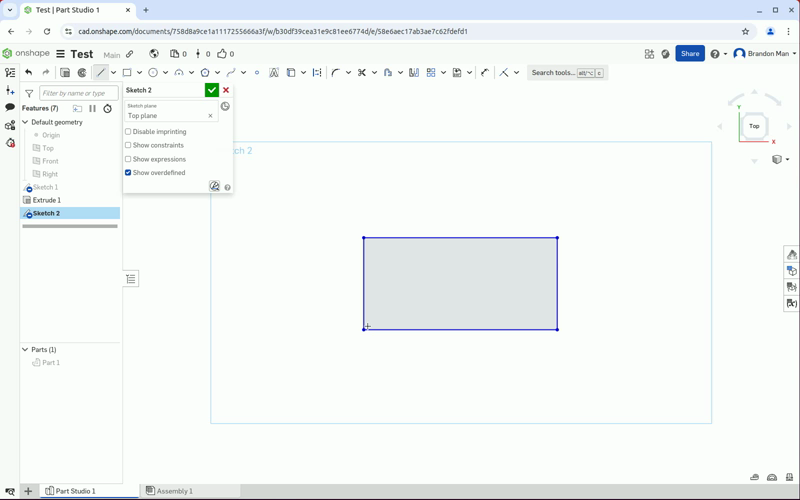
key_down(shift)
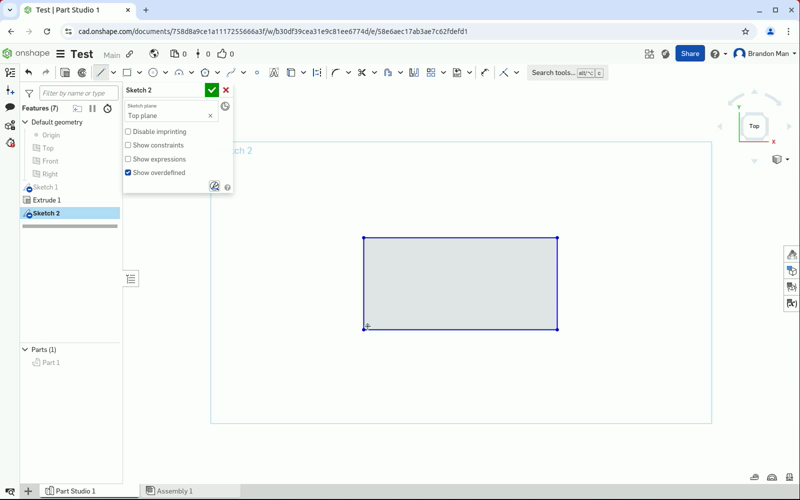
mouse_move(553, 325)
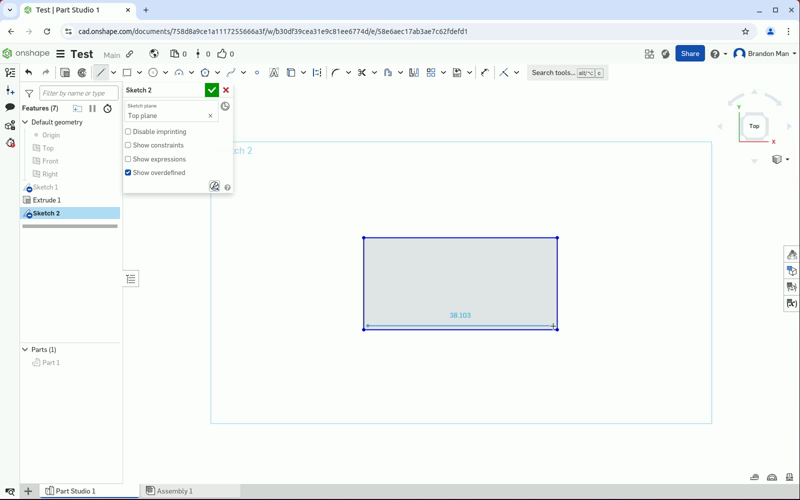
click(553, 325)
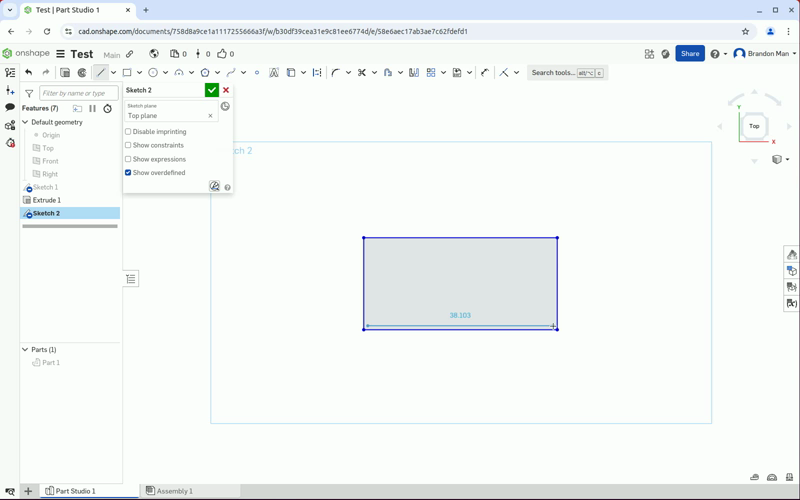
key_up(shift)
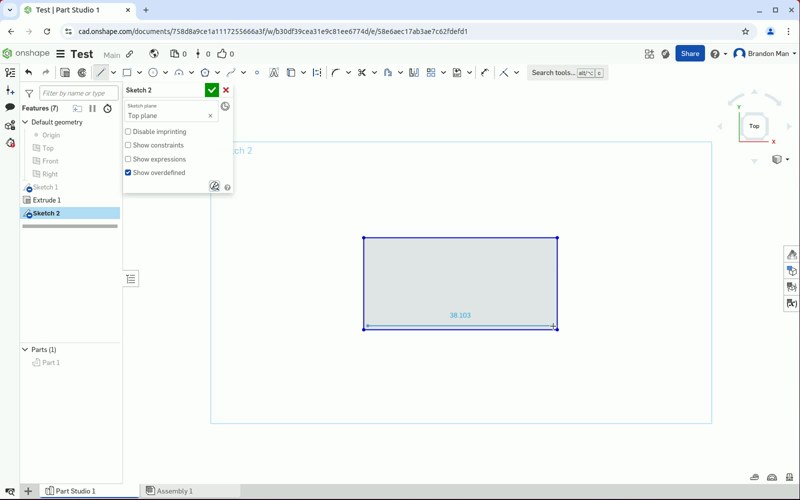
key_down(shift)
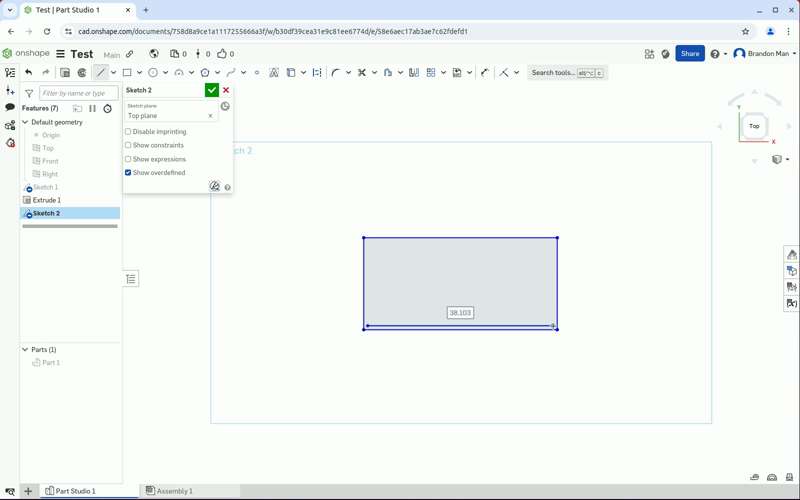
mouse_move(553, 242)
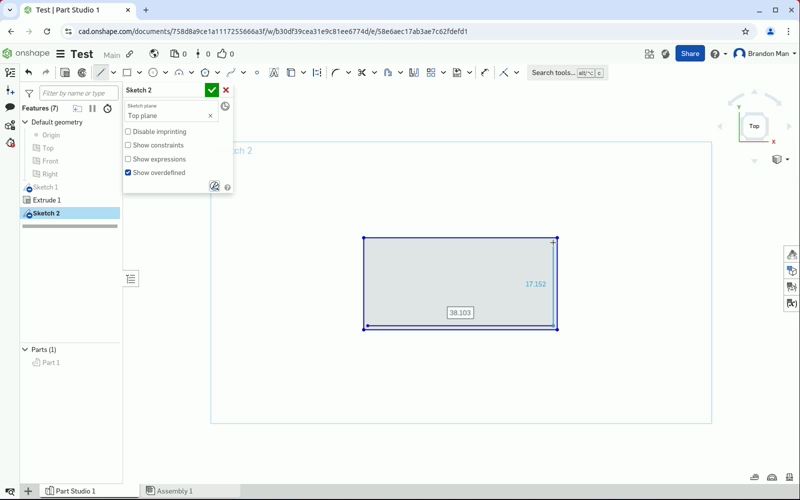
click(553, 242)
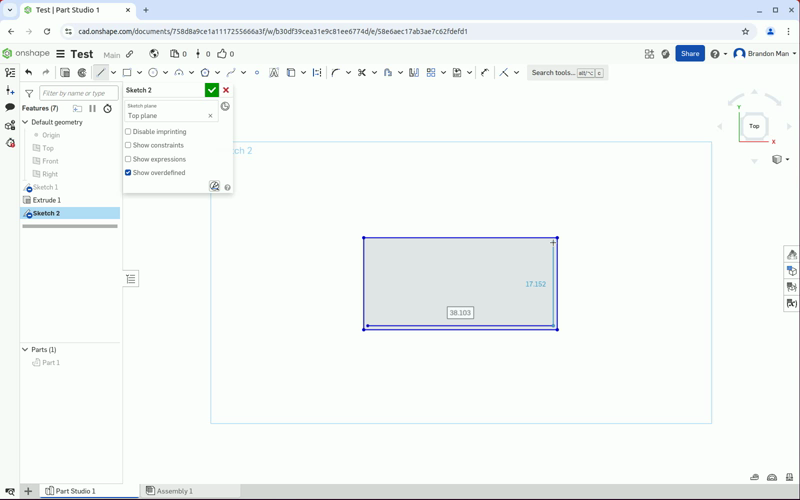
key_up(shift)
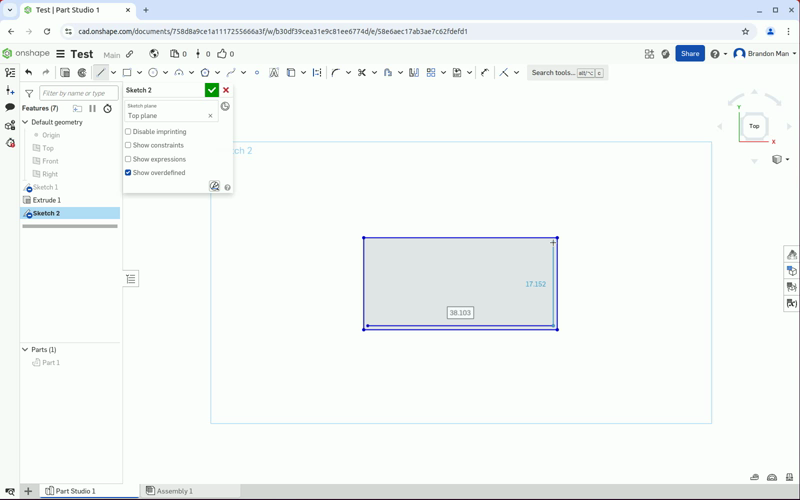
key_down(shift)
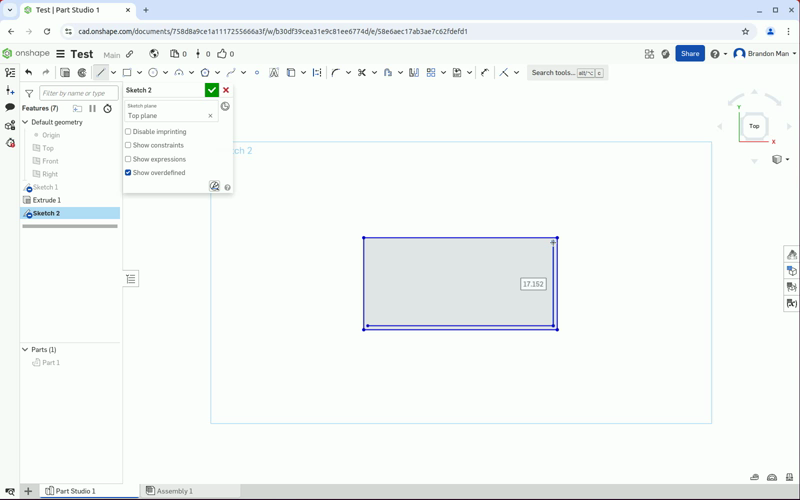
mouse_move(367, 242)
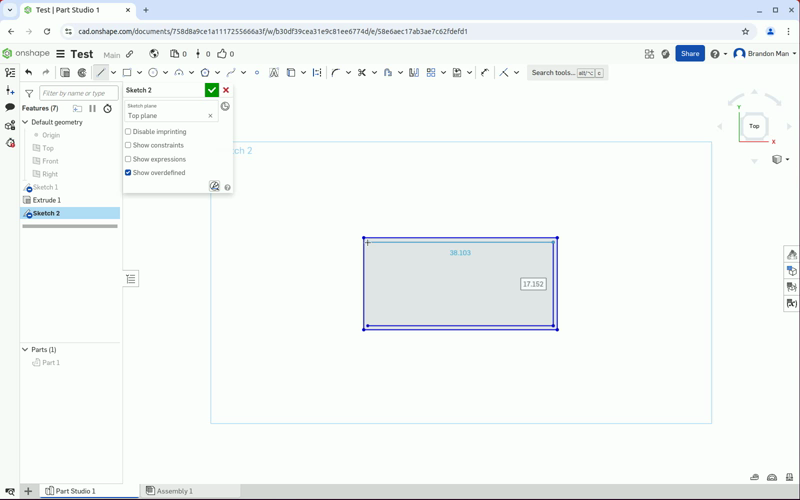
click(367, 242)
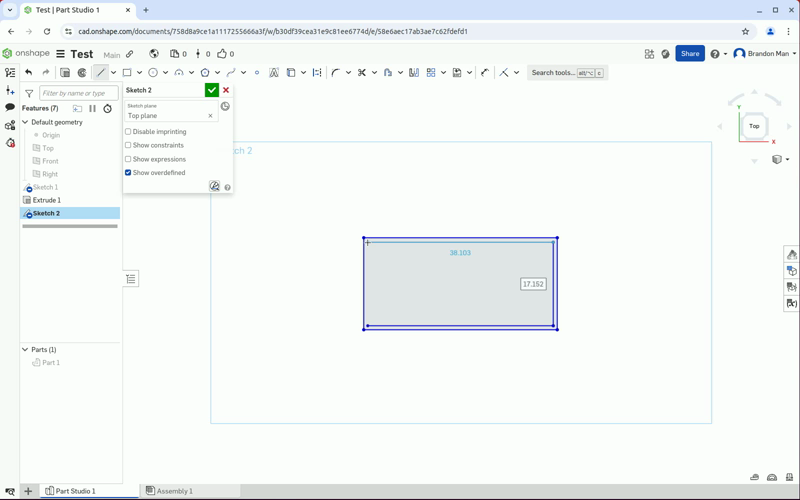
key_up(shift)
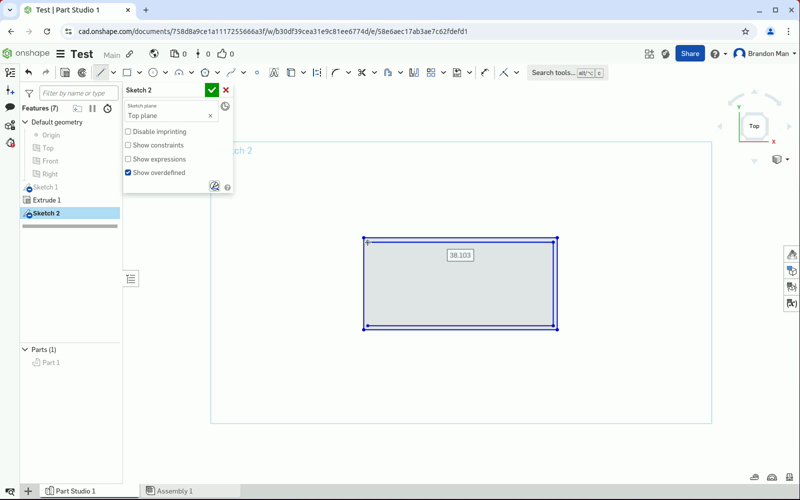
key_down(shift)
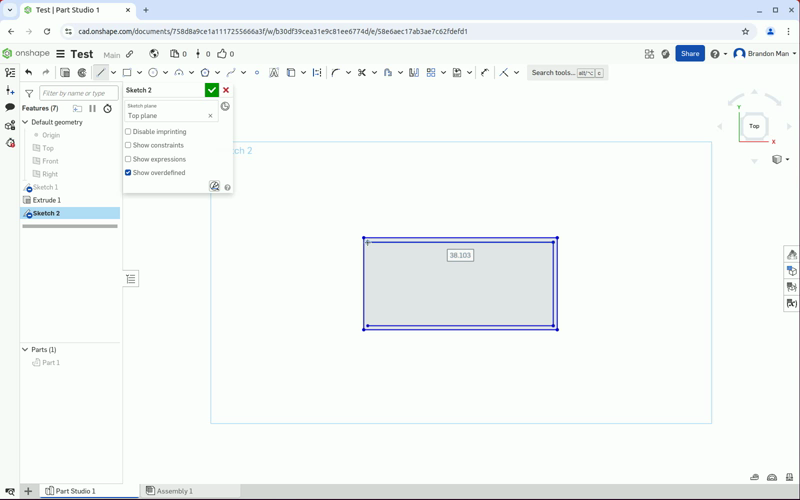
mouse_move(367, 325)
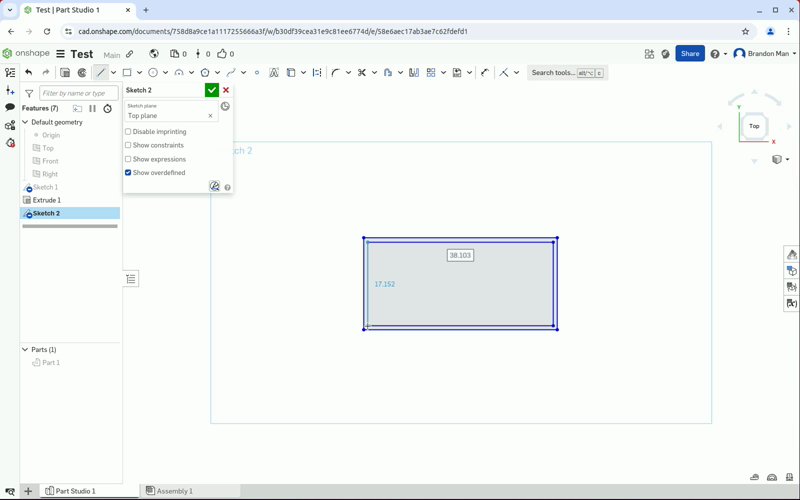
key_up(shift)
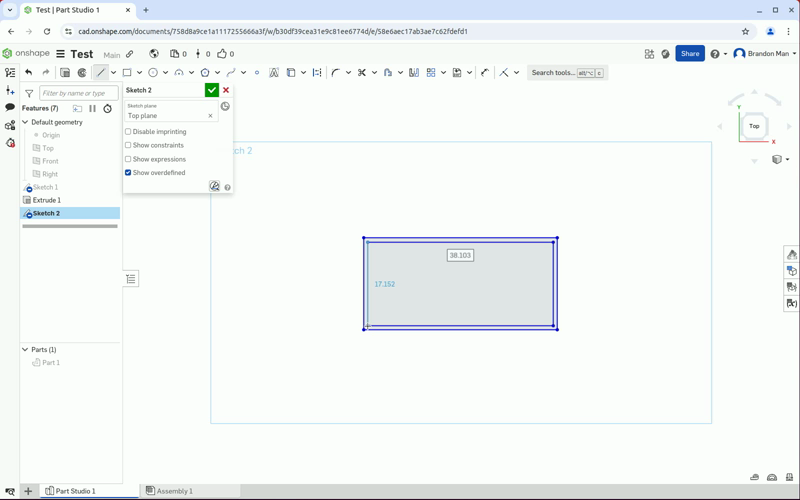
click(367, 325)
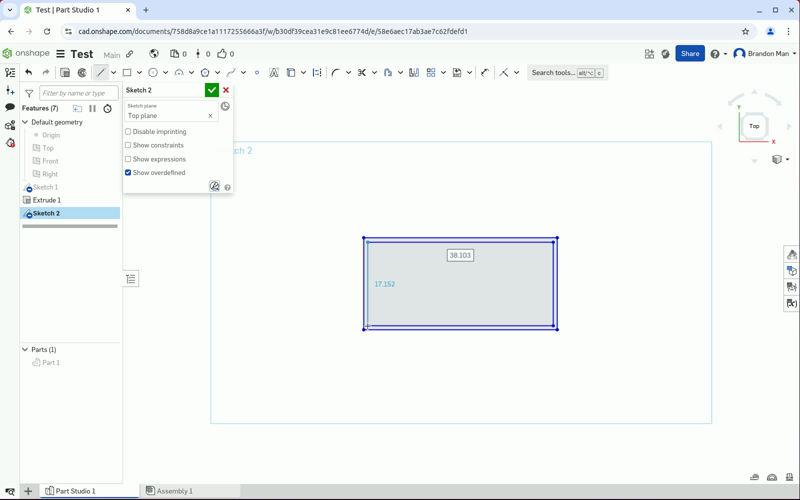
key(esc)
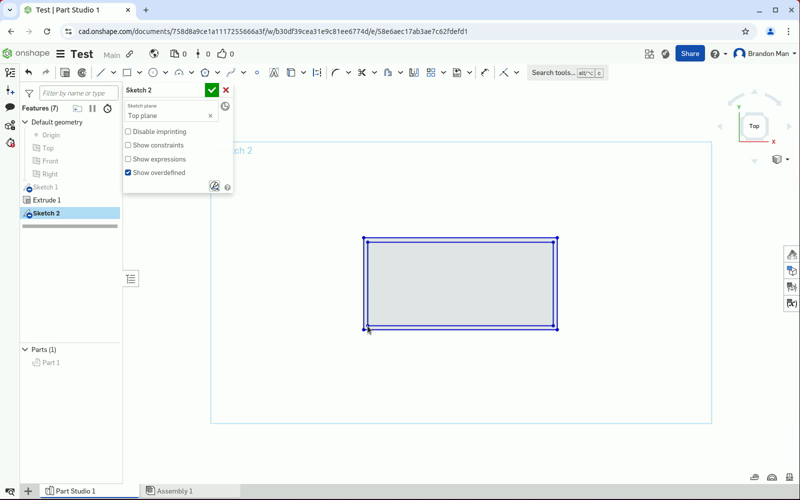
mouse_move(470, 327)
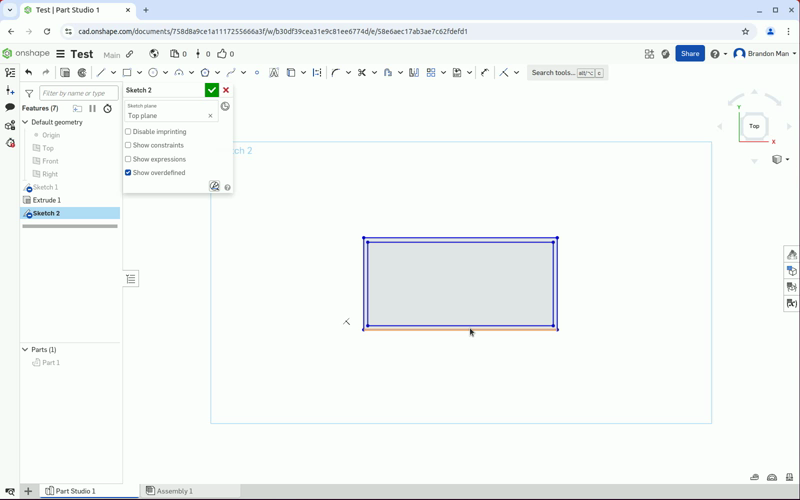
click(470, 327)
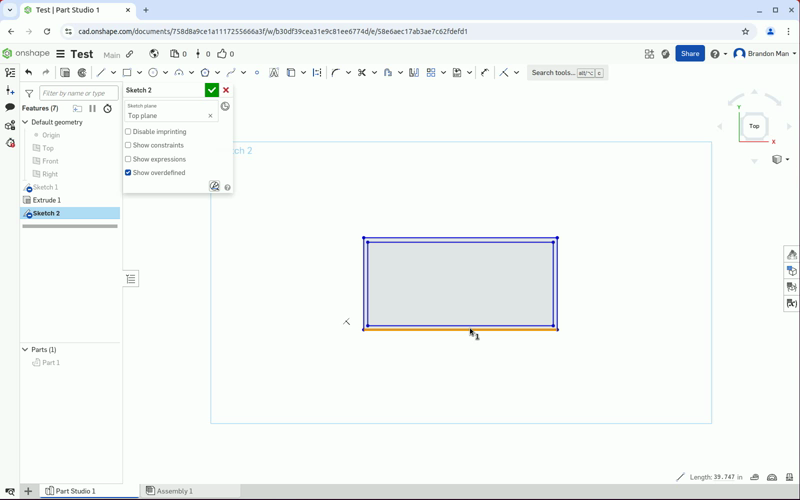
mouse_move(73, 352)
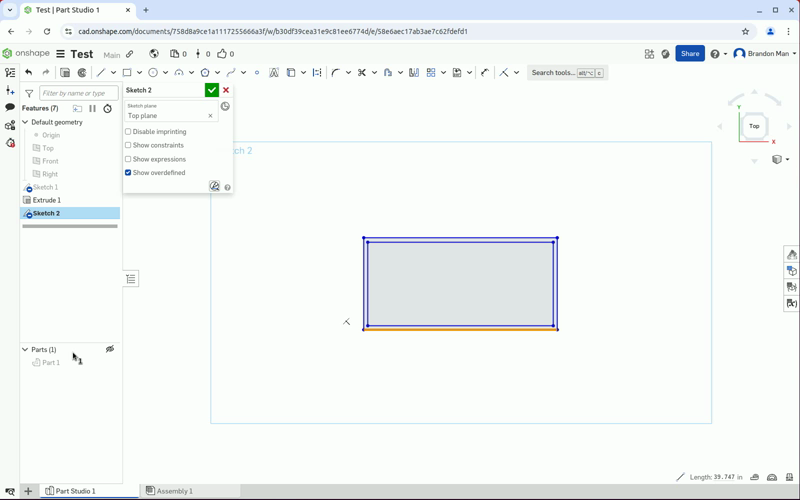
key(shift+y)
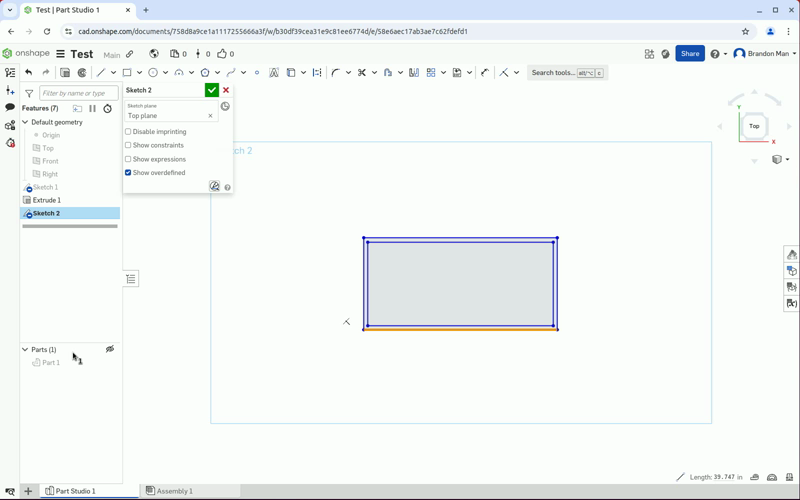
key(shift+e)
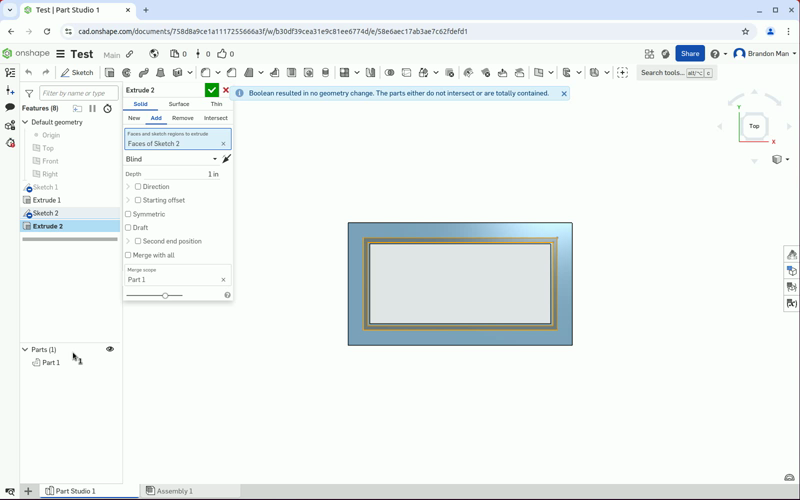
mouse_move(143, 106)
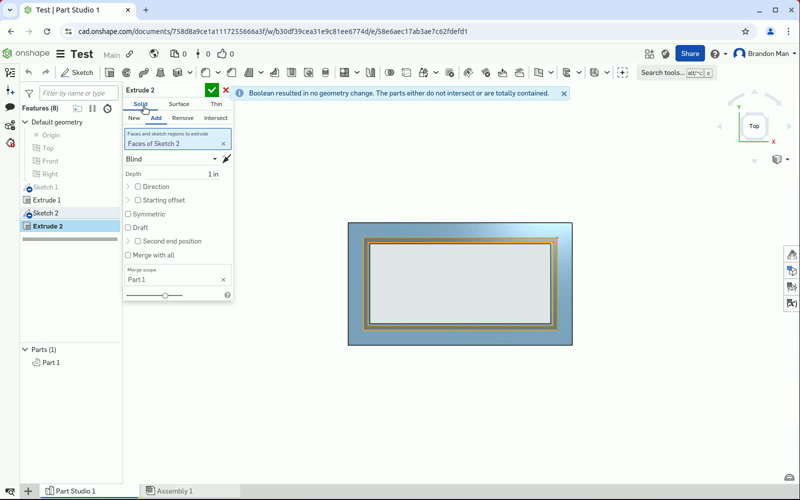
click(143, 106)
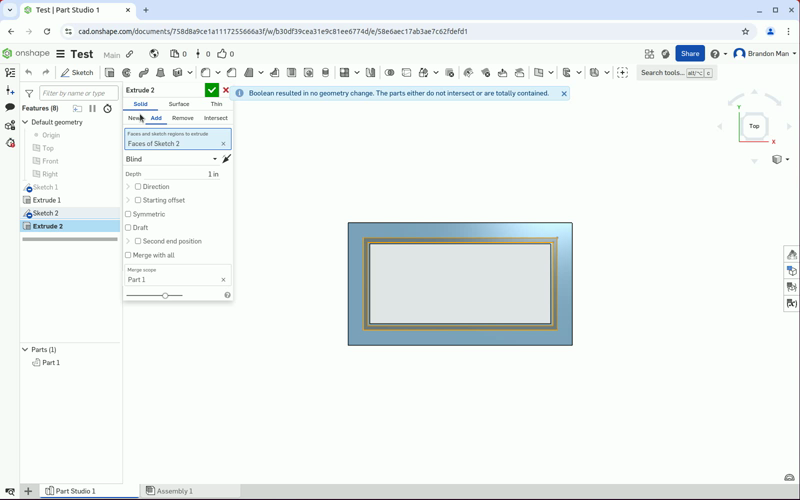
mouse_move(137, 120)
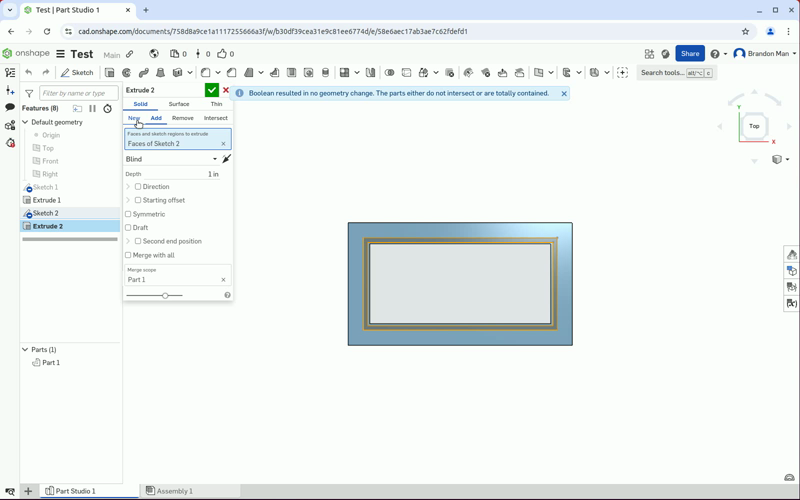
click(137, 120)
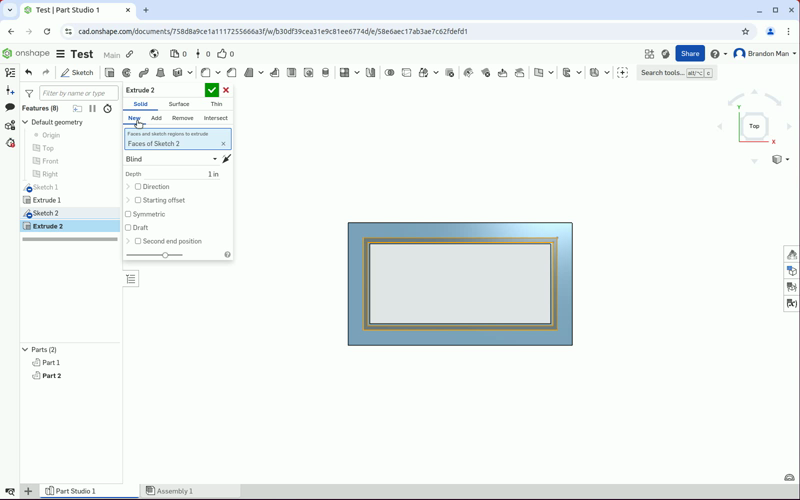
key(tab, 4)
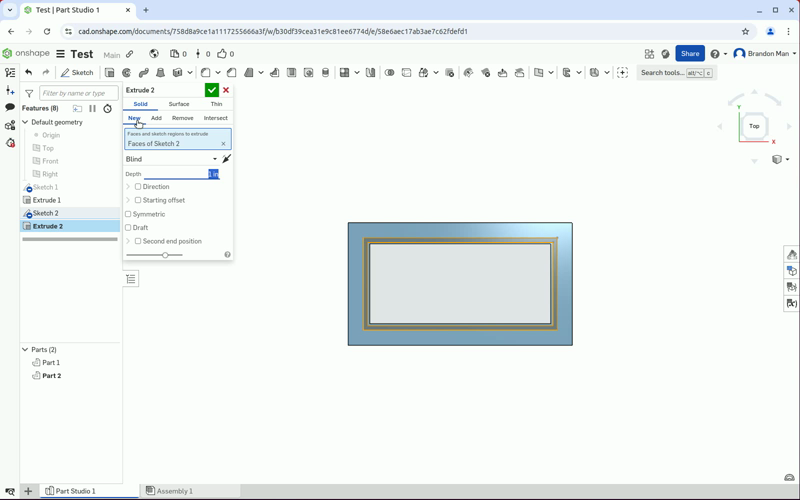
text(10.591)
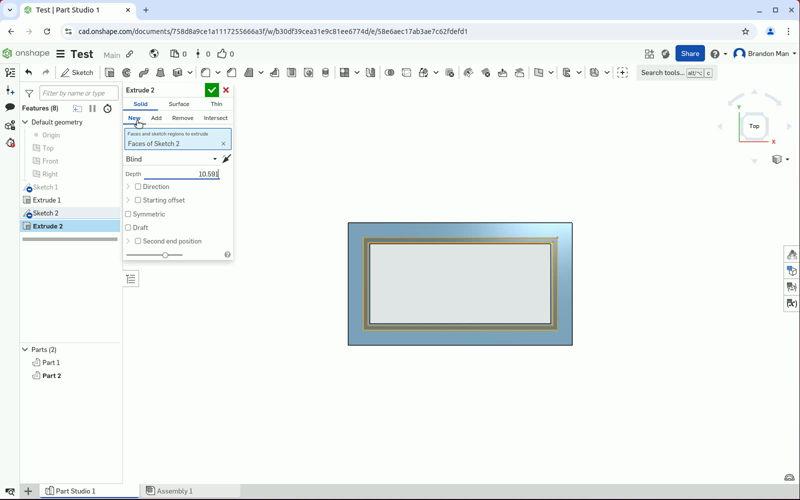
key(enter)
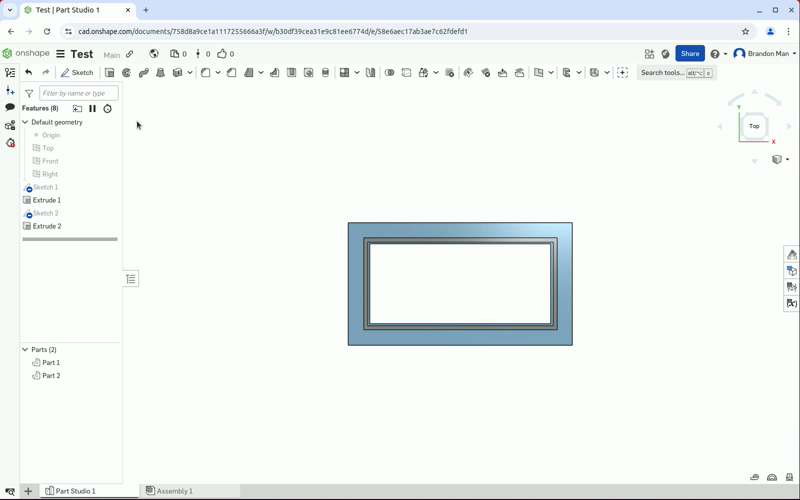
key(shift+h)
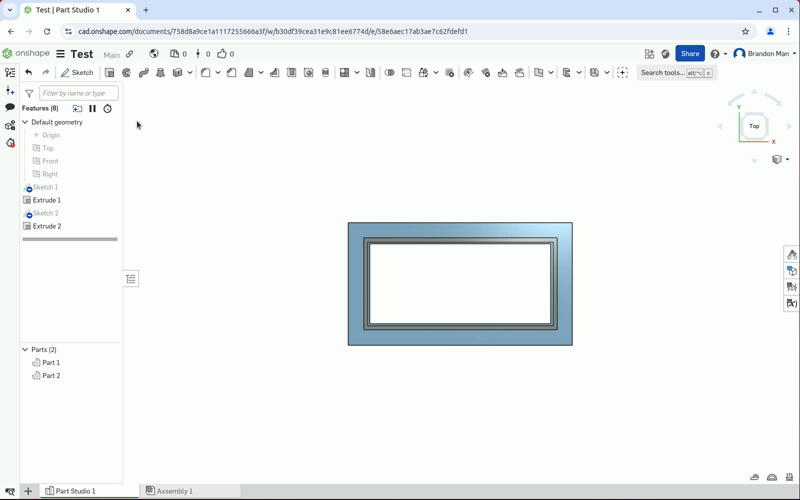
key(shift+h)
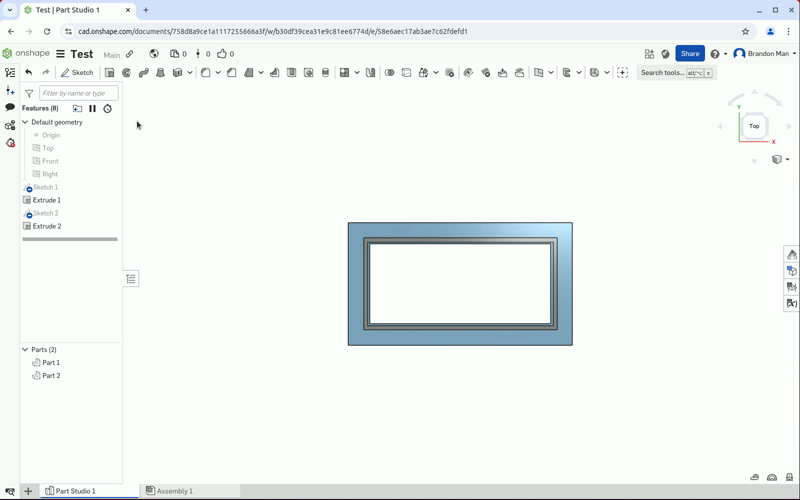
key(shift+7)
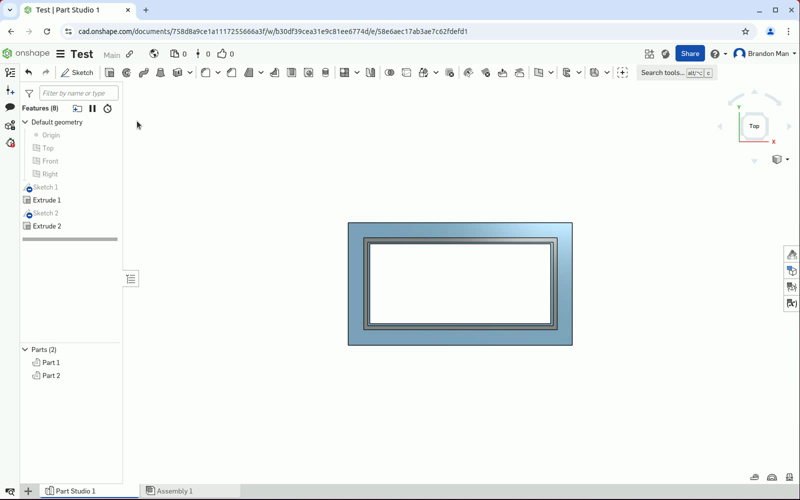
key(up, 3)
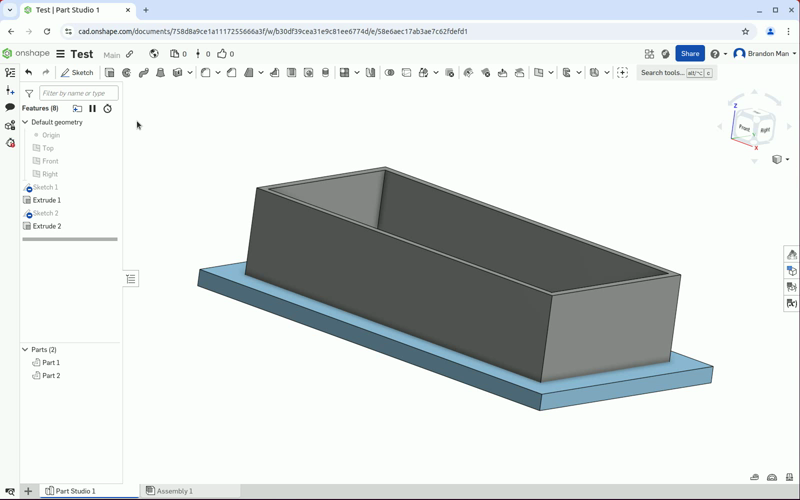
key(left, 3)
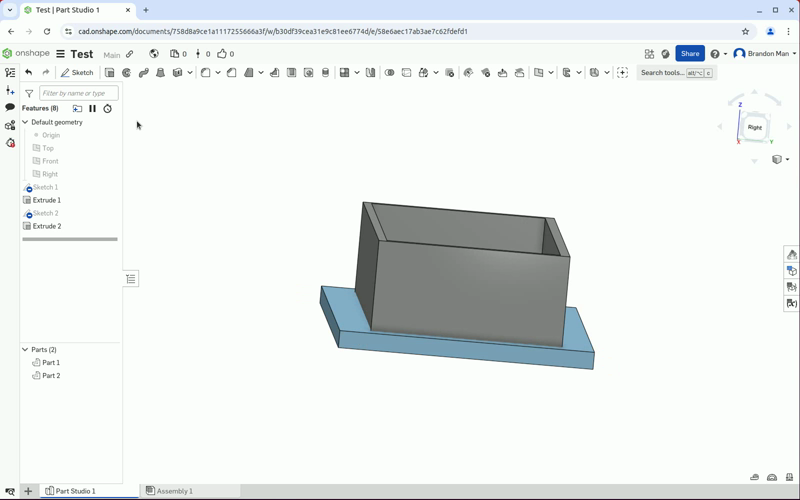
key(right, 3)
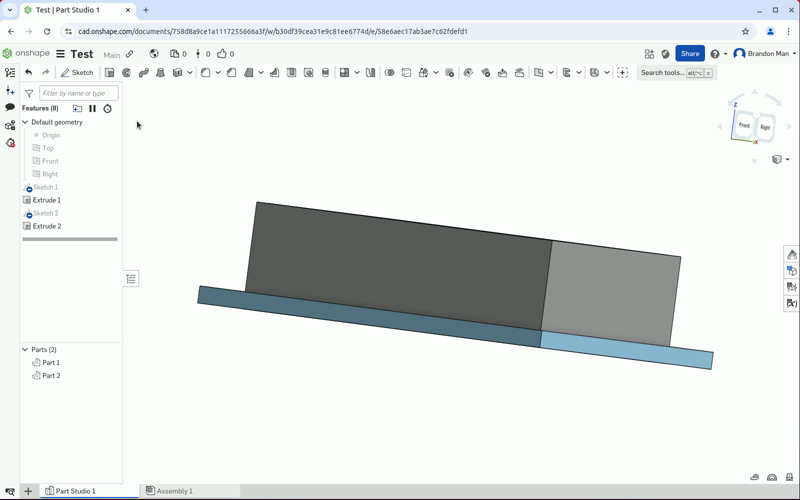
key(down, 3)
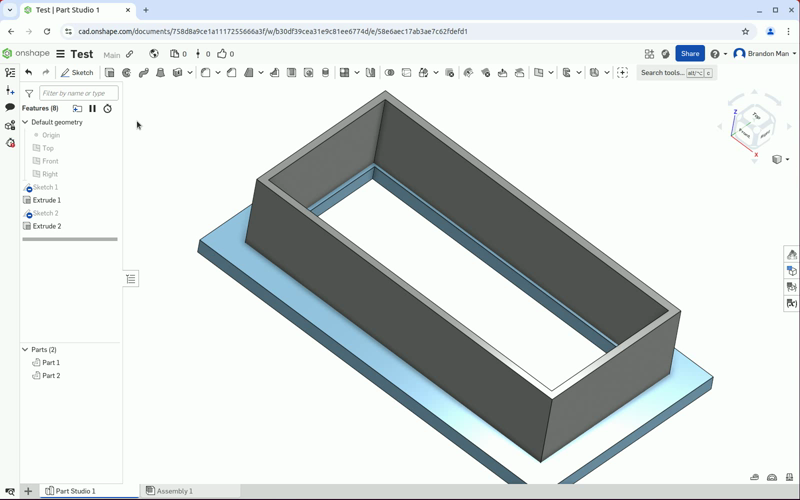
mouse_move(73, 189)
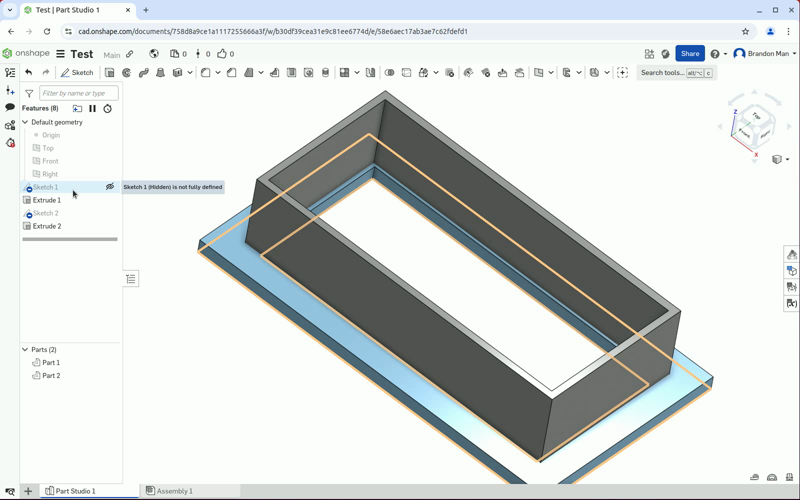
click(73, 189)